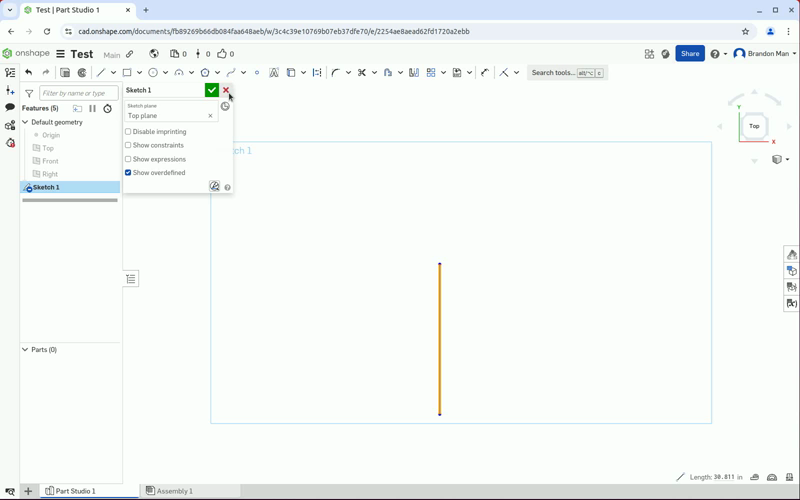
key(shift+h)
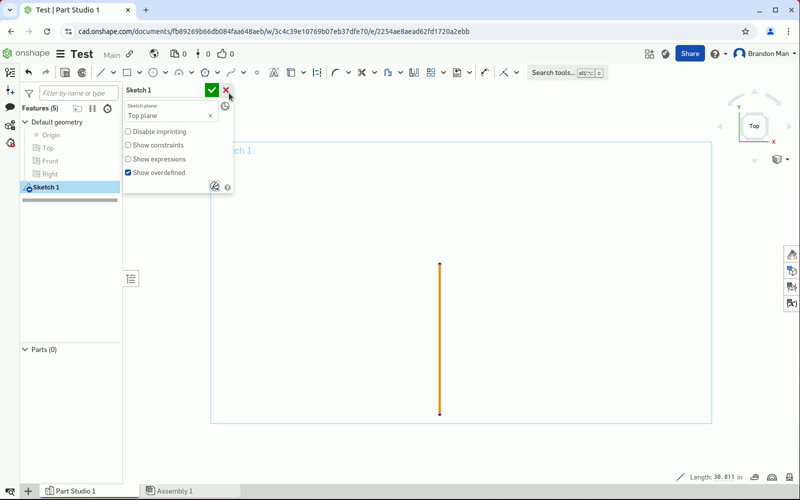
key(shift+s)
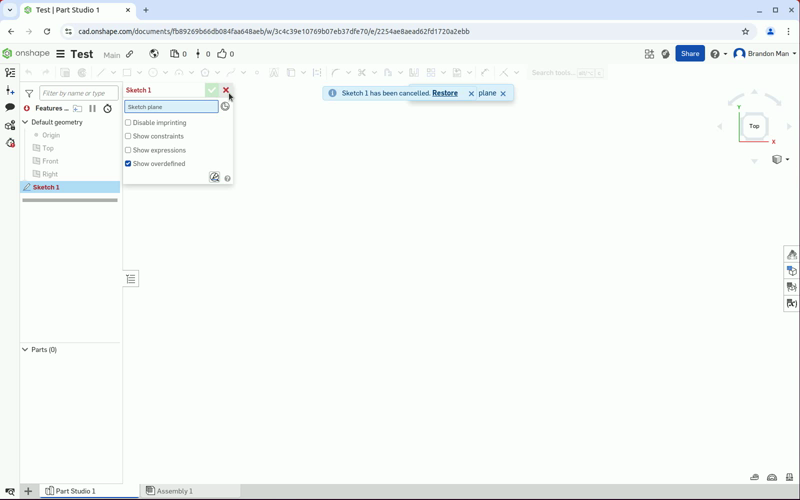
mouse_move(73, 150)
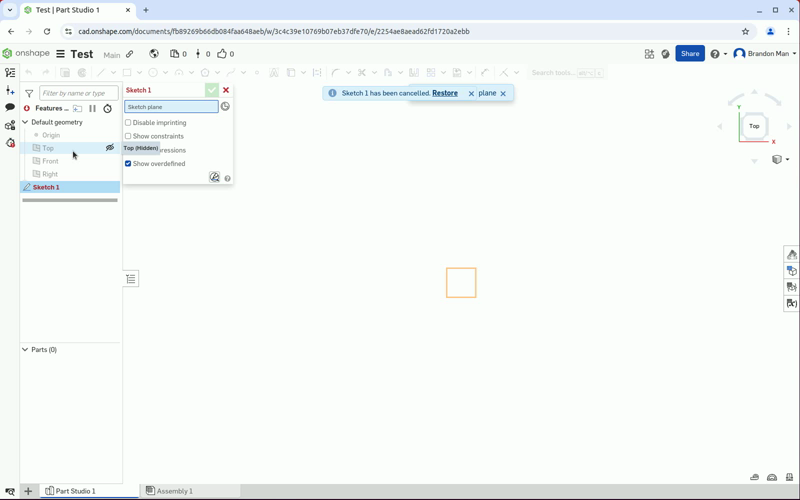
click(73, 150)
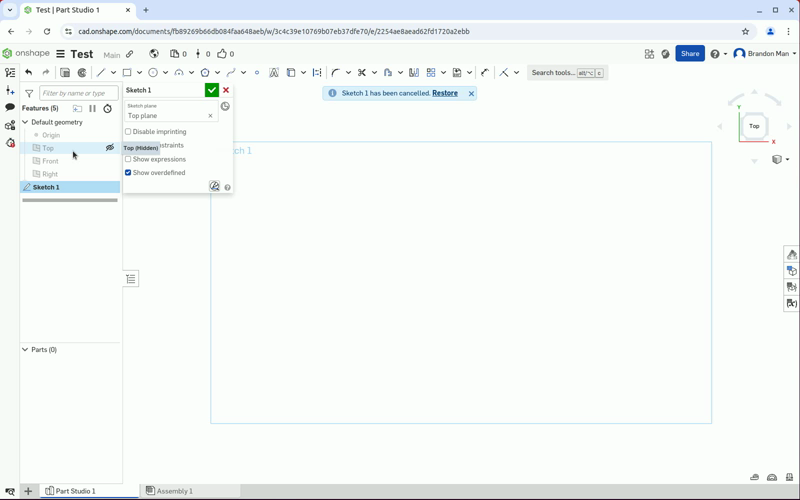
mouse_move(73, 352)
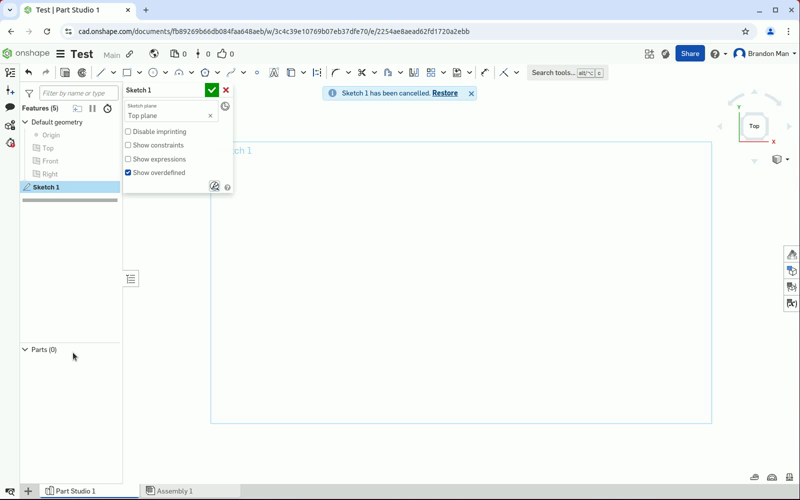
key(y)
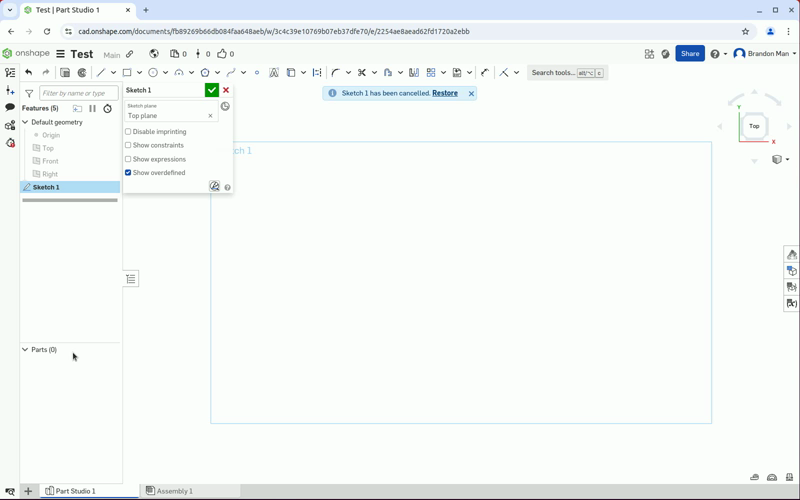
key(l)
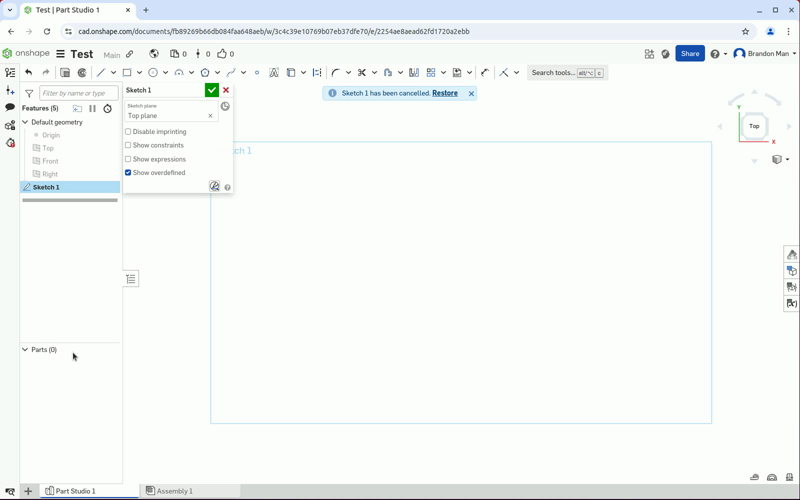
key_down(shift)
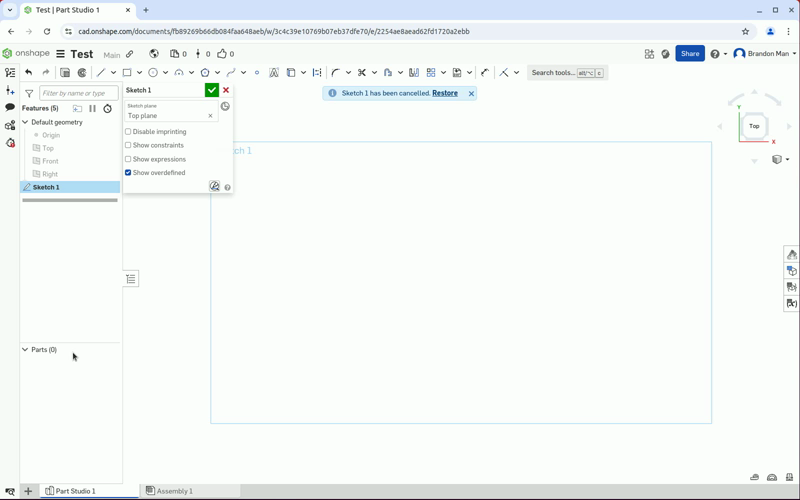
mouse_move(371, 354)
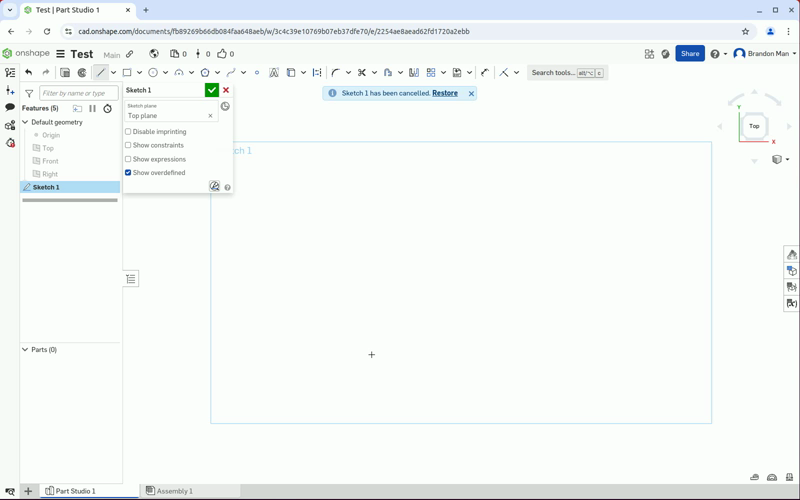
click(371, 354)
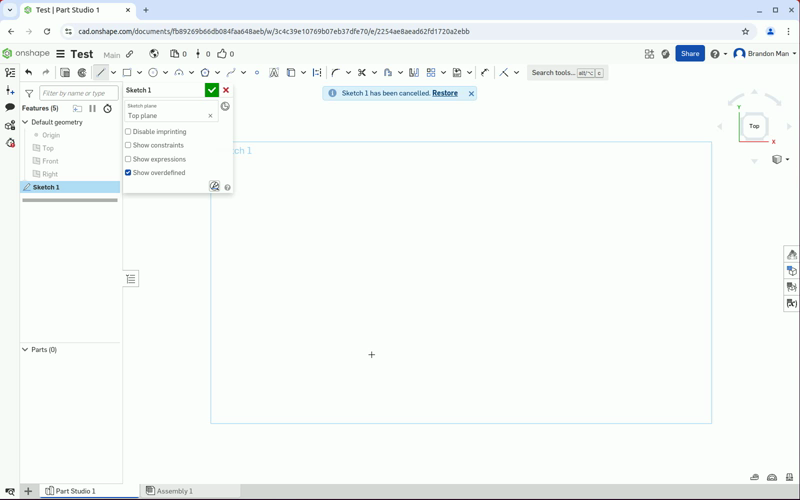
key_up(shift)
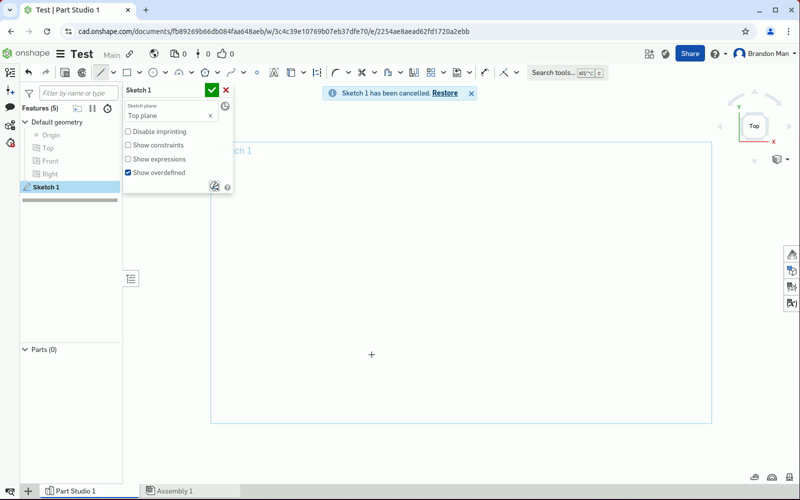
key_down(shift)
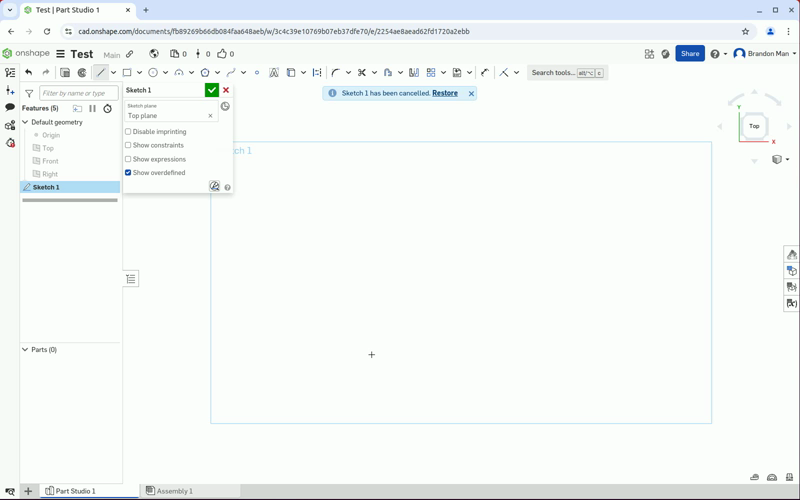
mouse_move(572, 354)
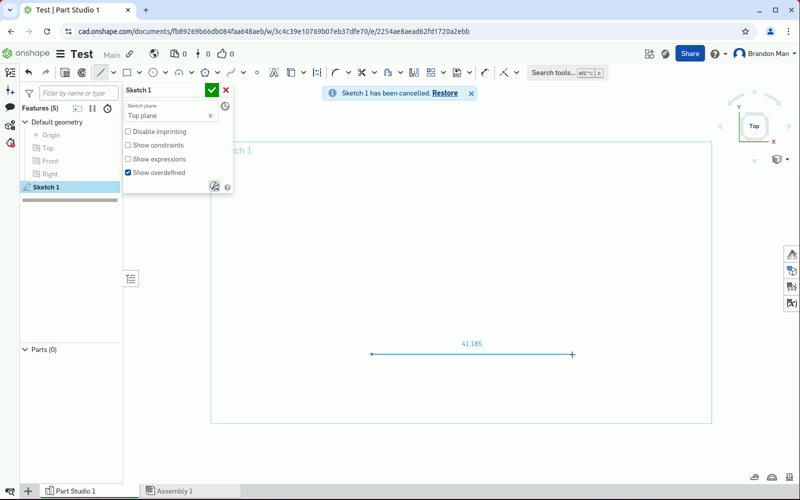
click(572, 354)
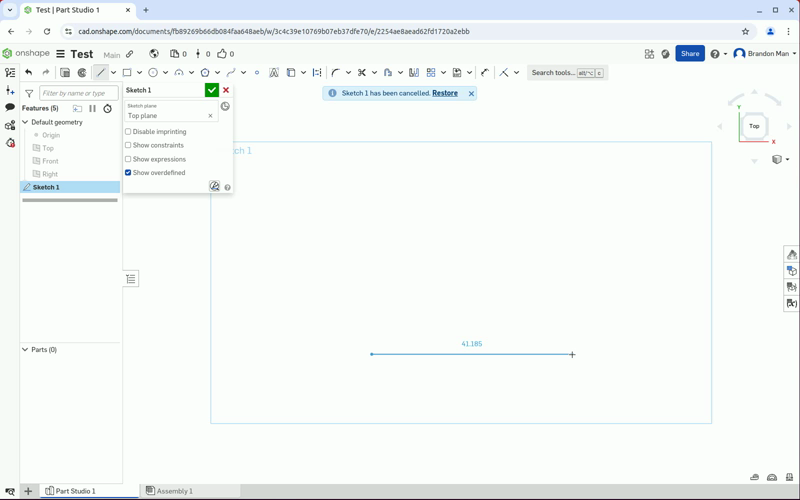
key_up(shift)
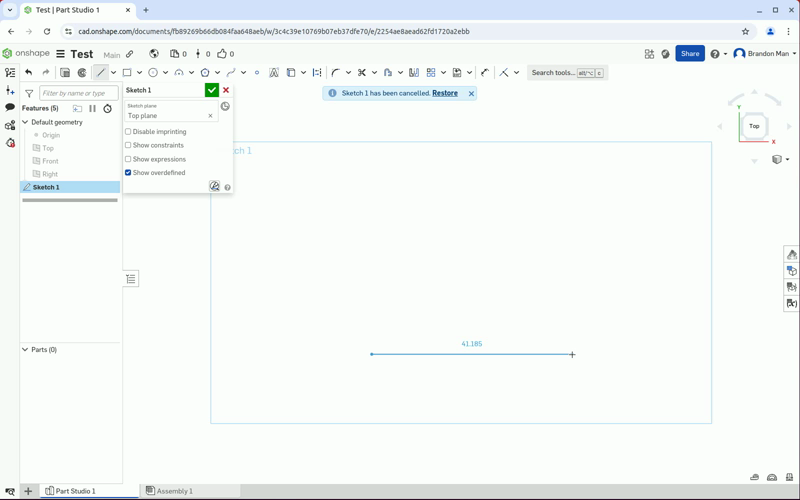
key_down(shift)
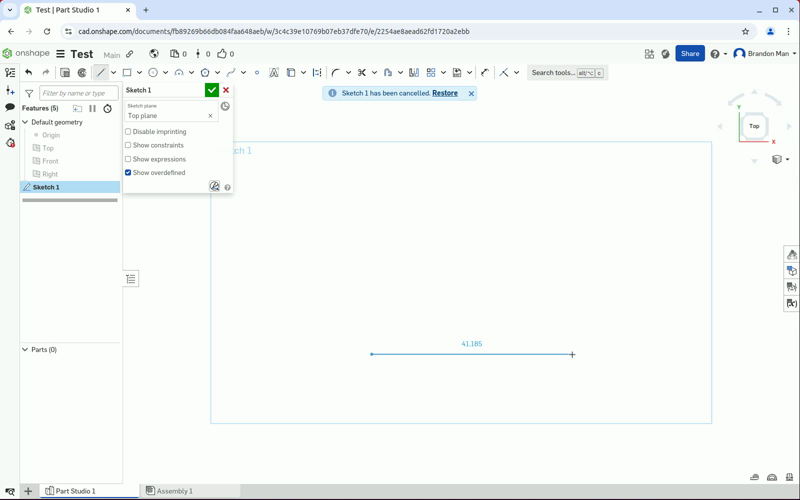
mouse_move(572, 234)
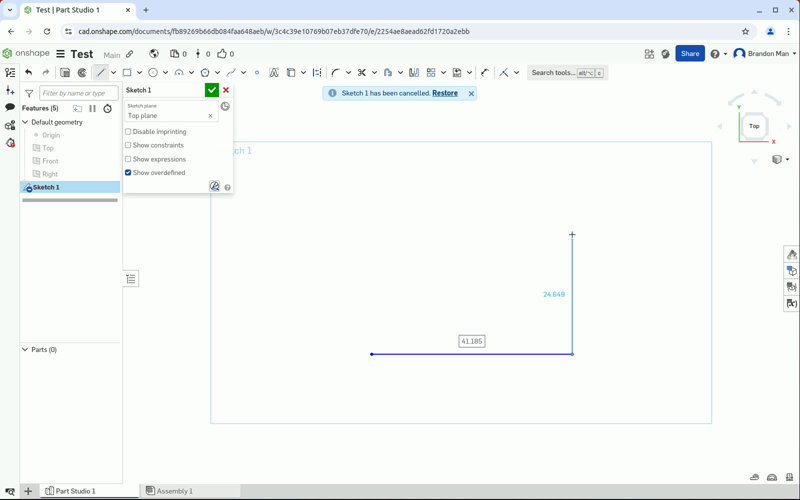
click(572, 234)
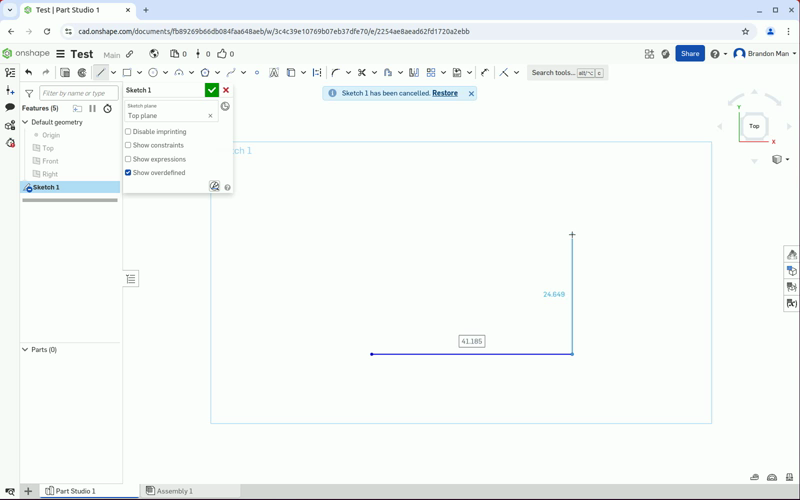
key_up(shift)
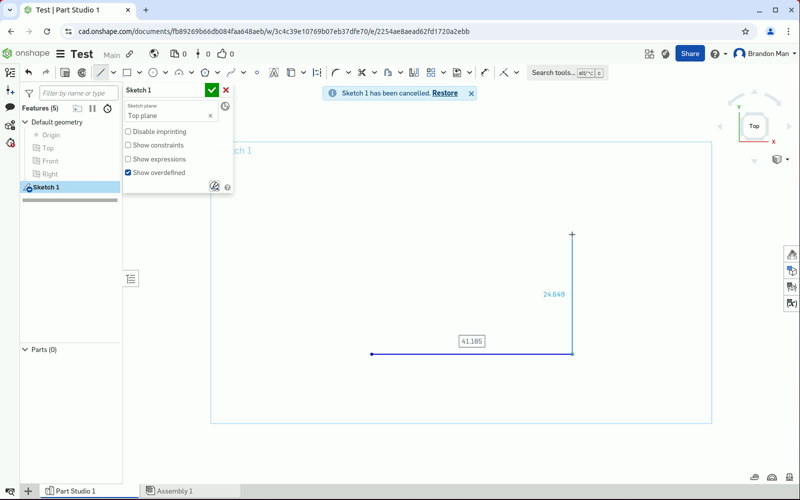
key_down(shift)
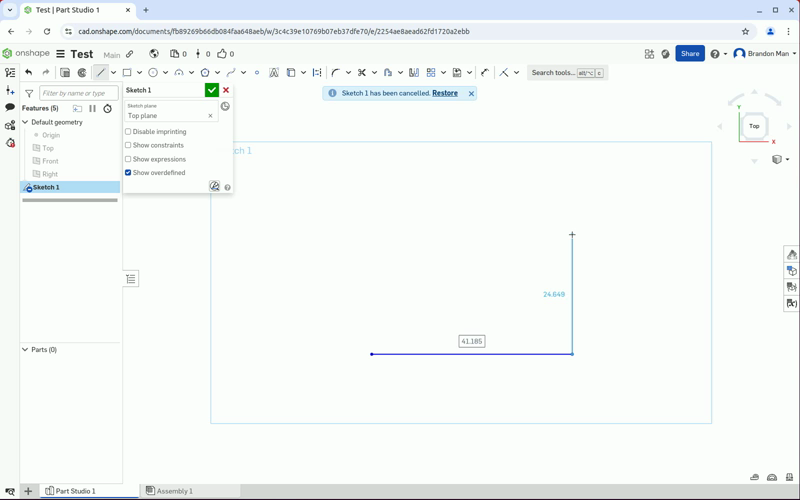
mouse_move(371, 234)
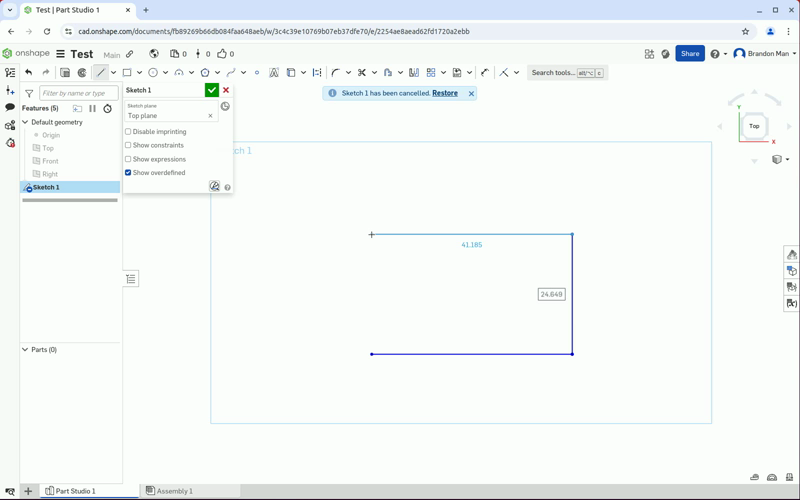
click(371, 234)
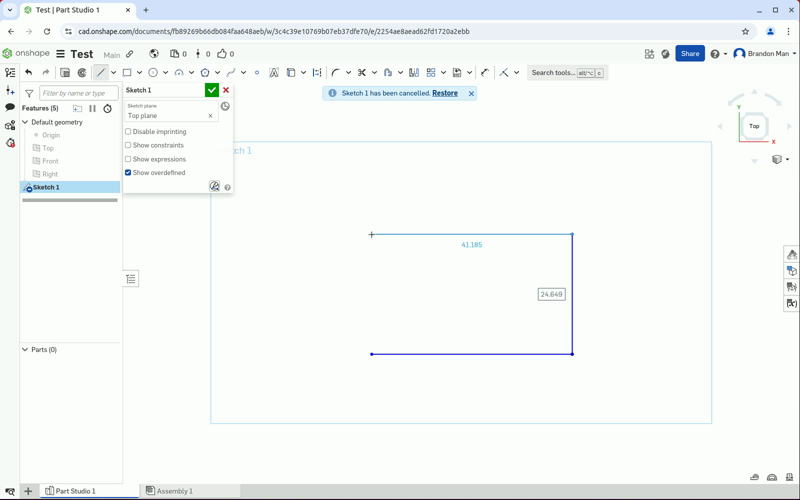
key_up(shift)
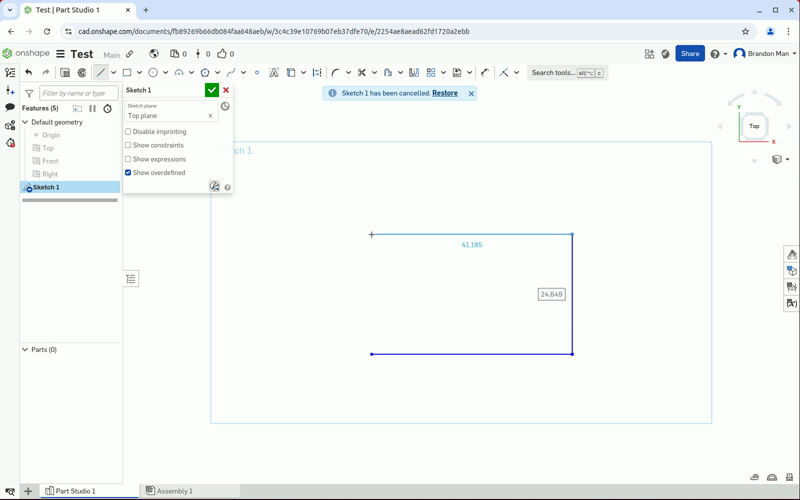
key_down(shift)
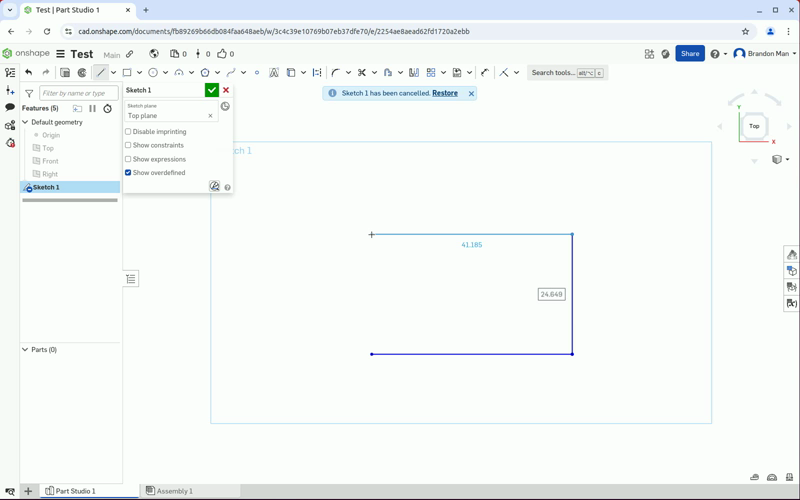
mouse_move(371, 354)
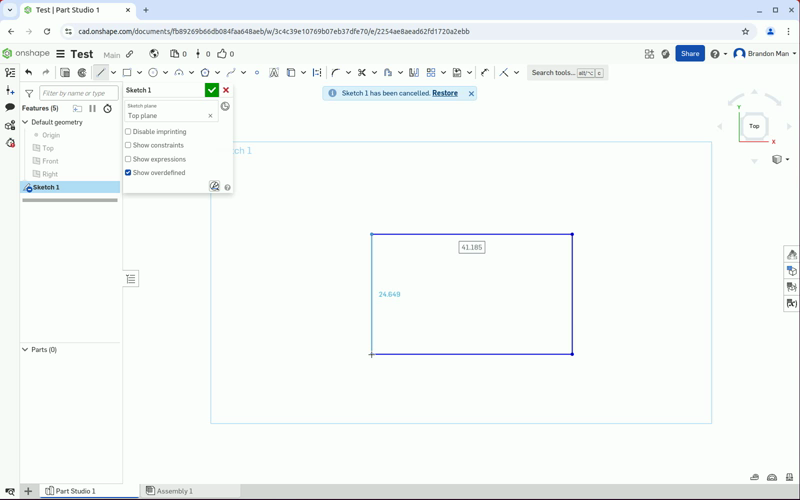
key_up(shift)
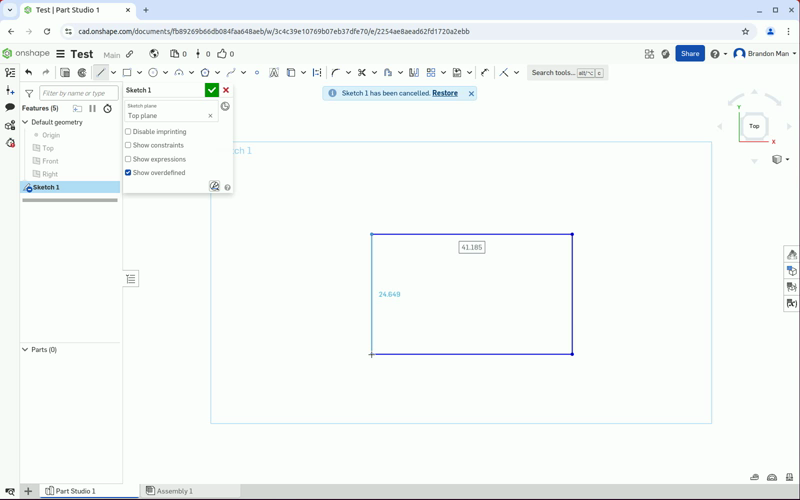
click(371, 354)
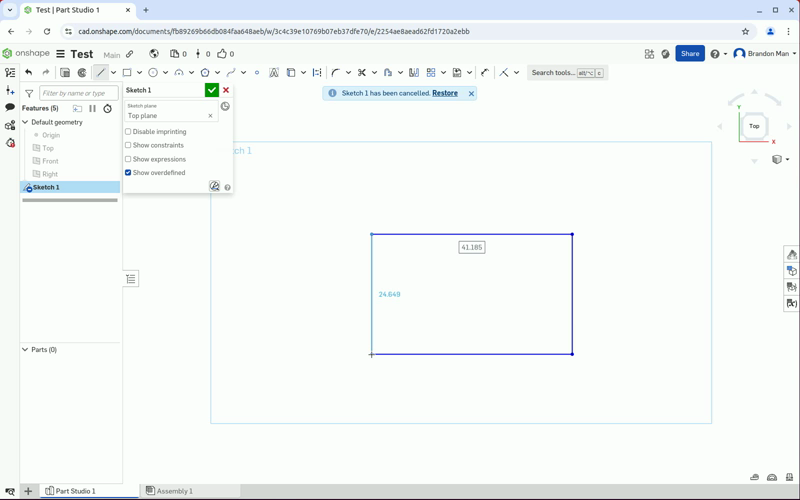
key(esc)
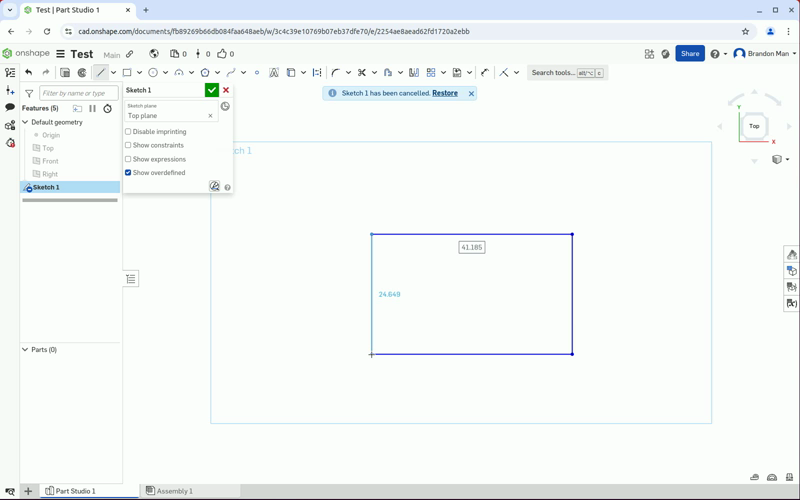
mouse_move(538, 308)
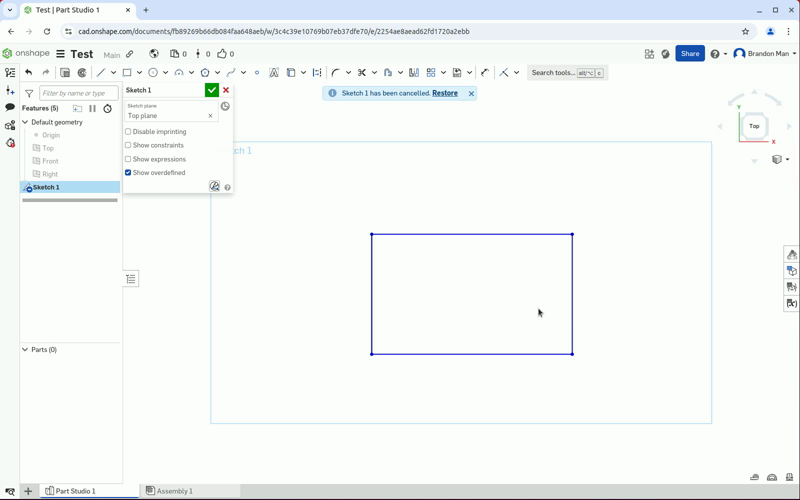
click(538, 308)
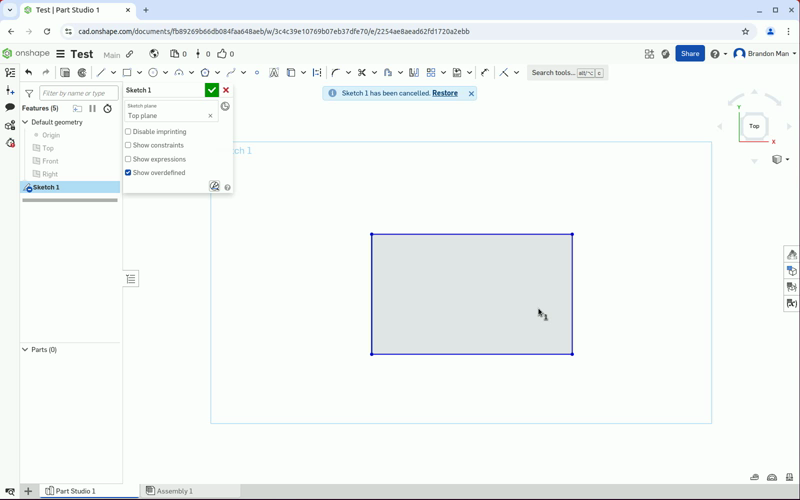
mouse_move(73, 352)
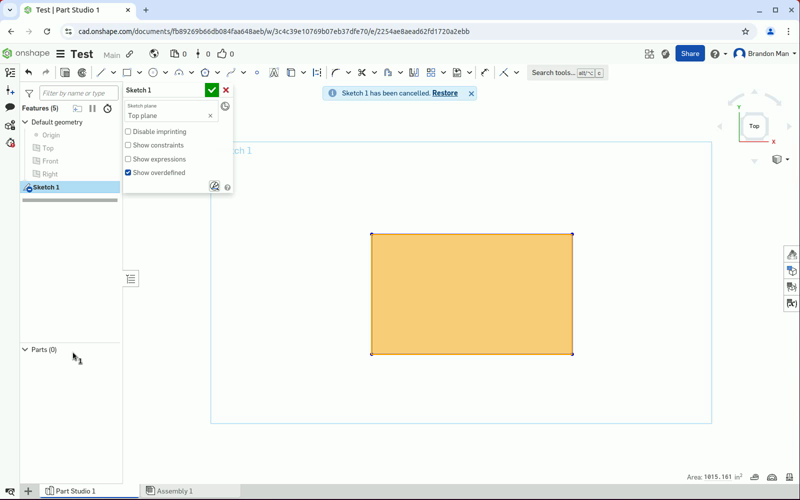
key(shift+y)
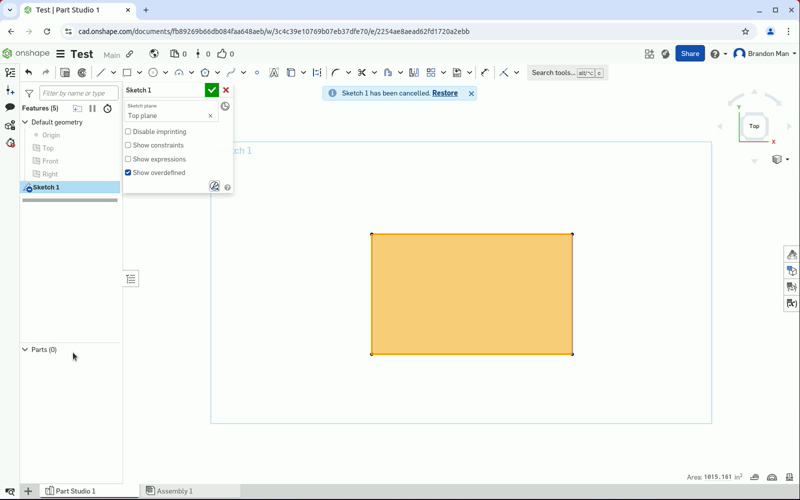
key(shift+e)
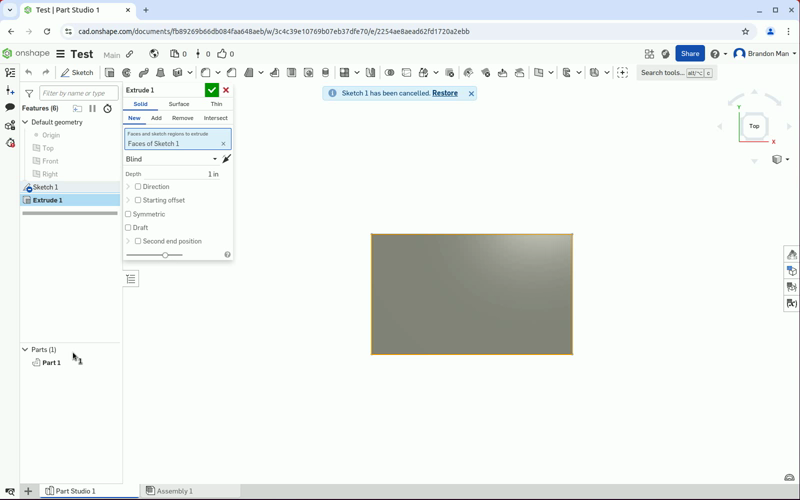
mouse_move(143, 106)
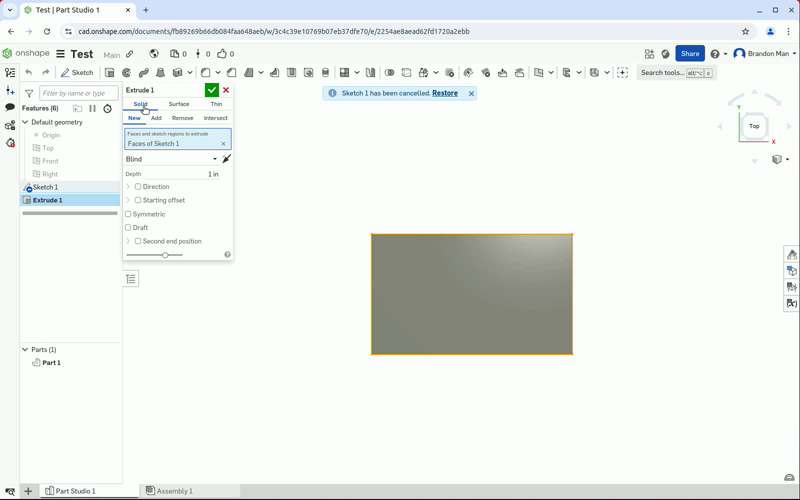
click(143, 106)
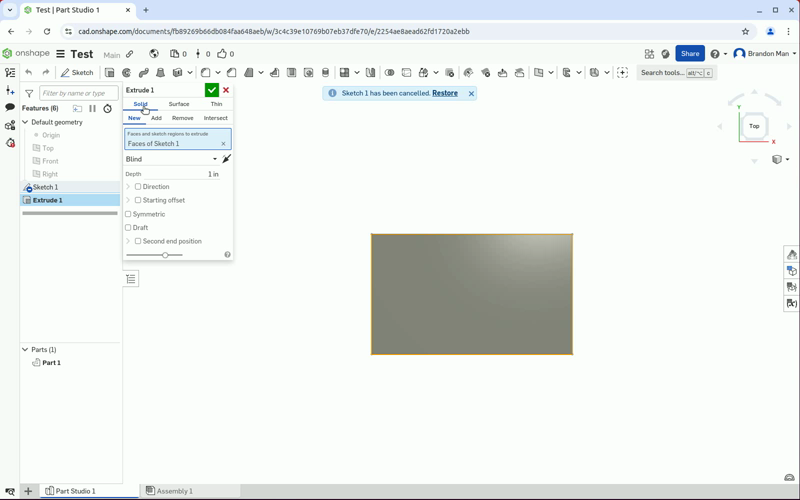
mouse_move(137, 120)
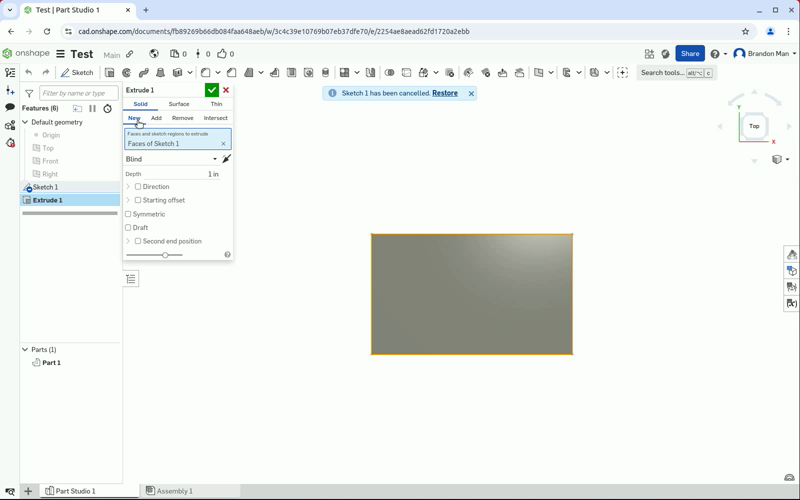
click(137, 120)
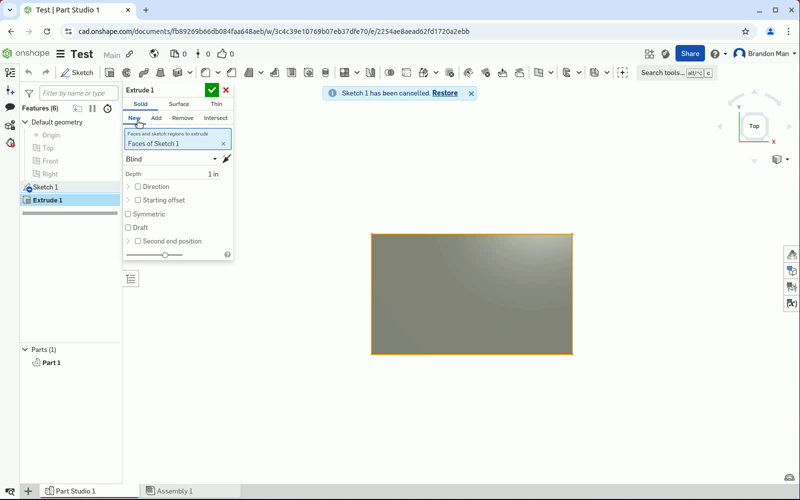
key(tab, 4)
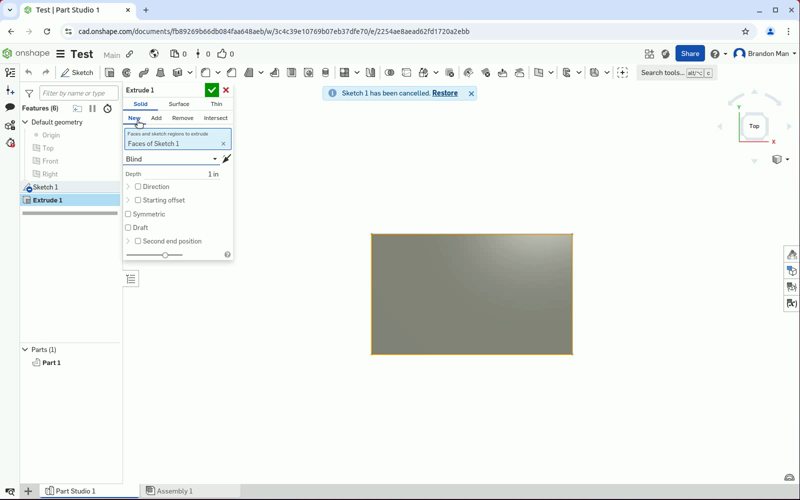
text(-2.166)
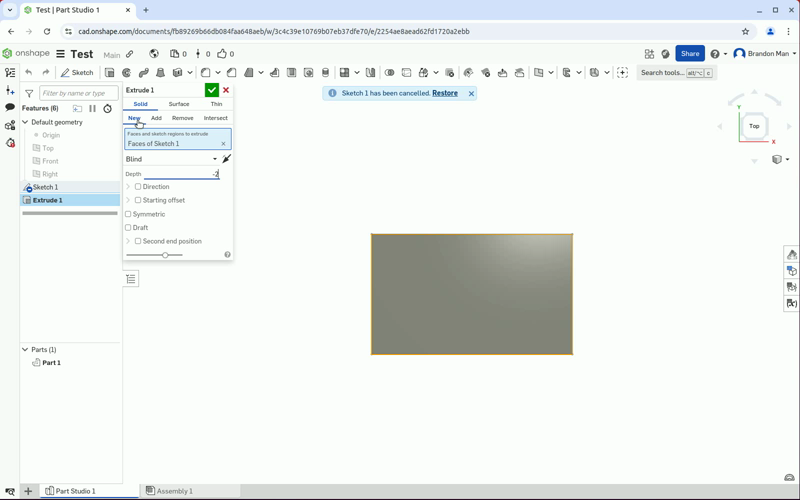
key(enter)
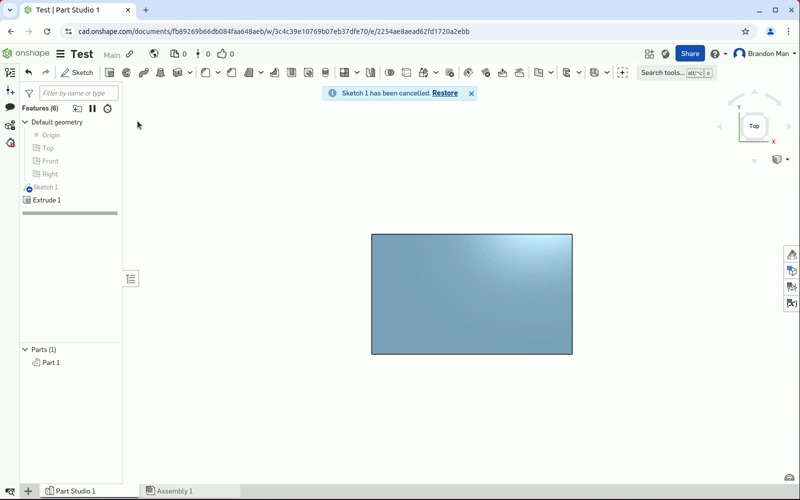
key(shift+h)
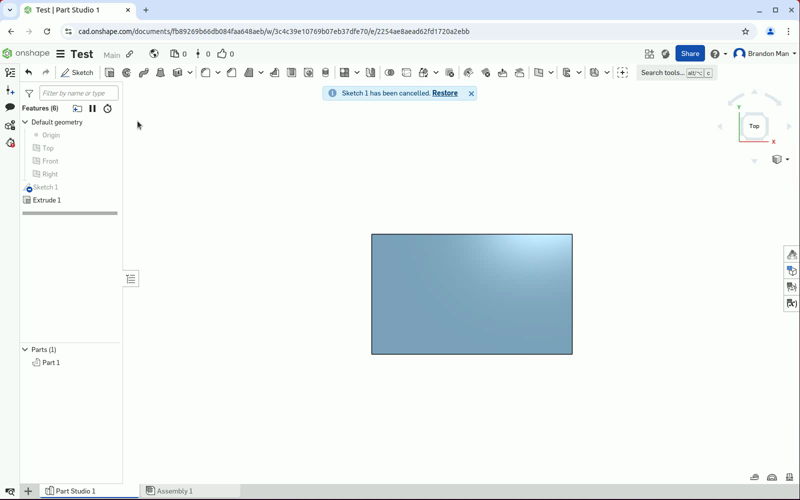
key(shift+h)
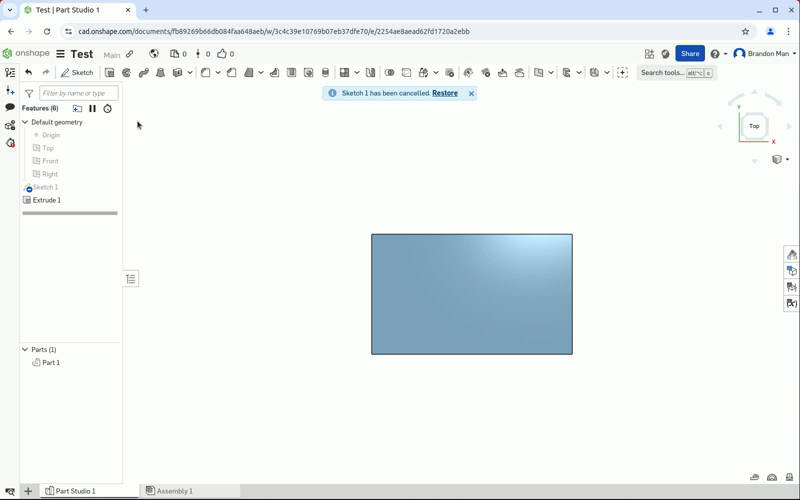
mouse_move(73, 189)
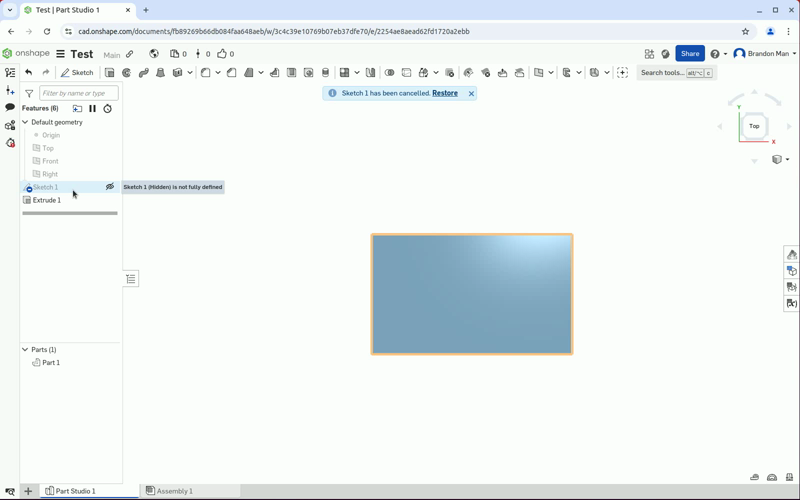
click(73, 189)
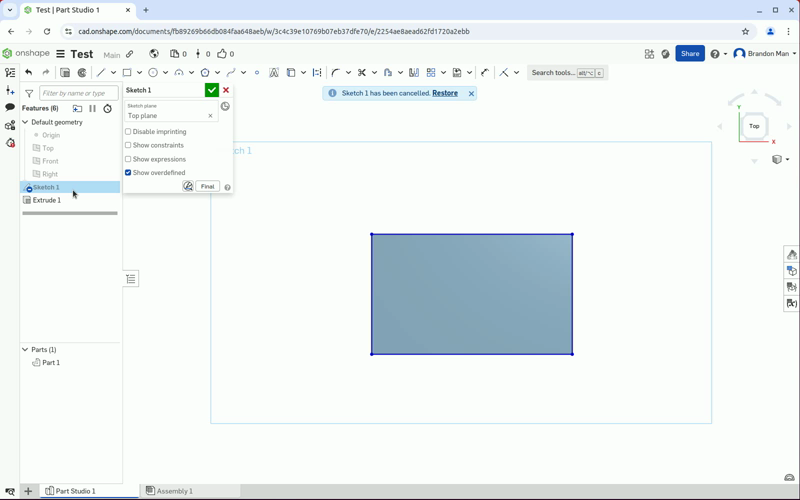
mouse_move(229, 92)
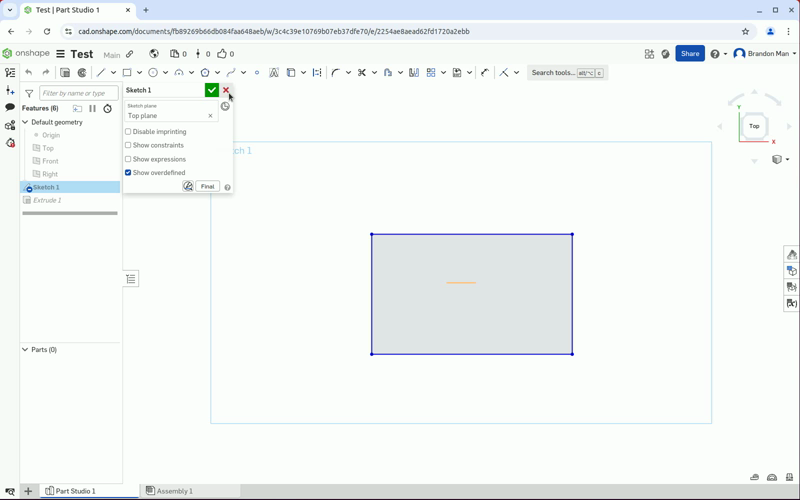
click(229, 92)
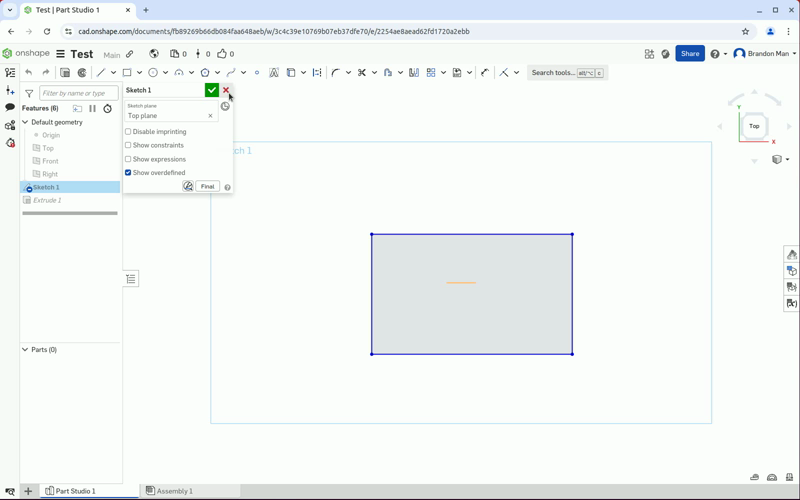
key(shift+s)
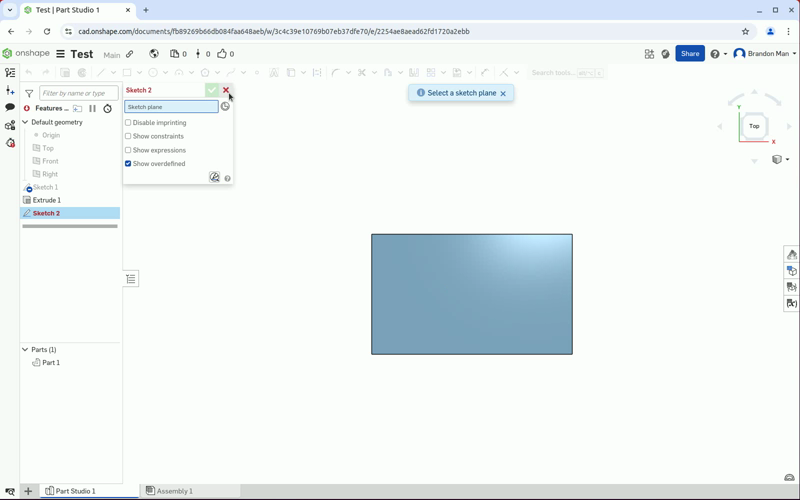
mouse_move(73, 150)
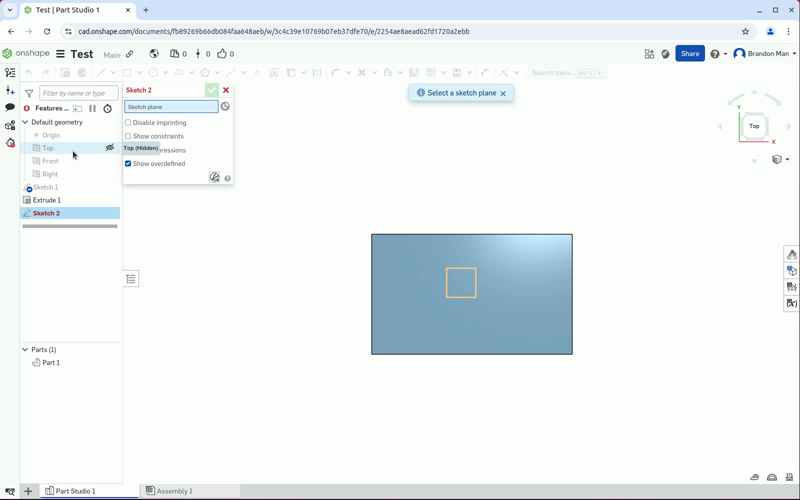
click(73, 150)
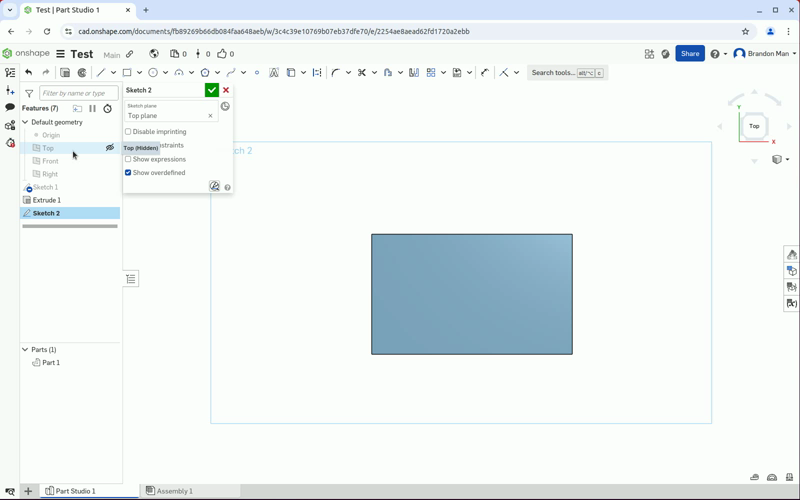
mouse_move(73, 352)
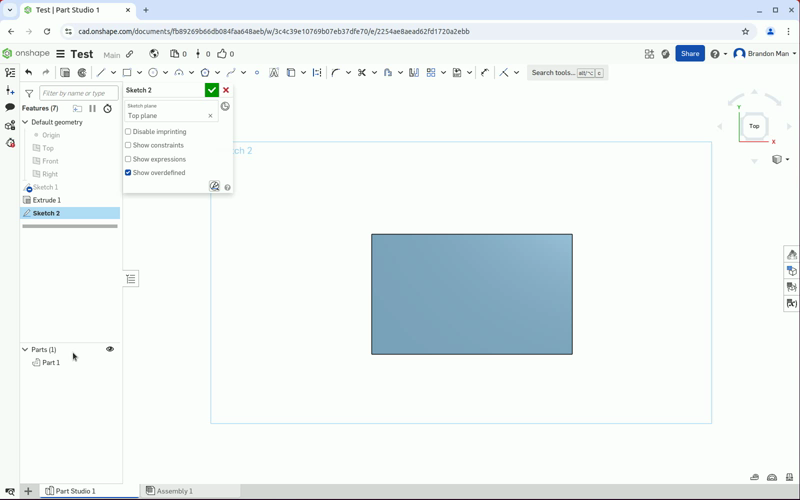
key(y)
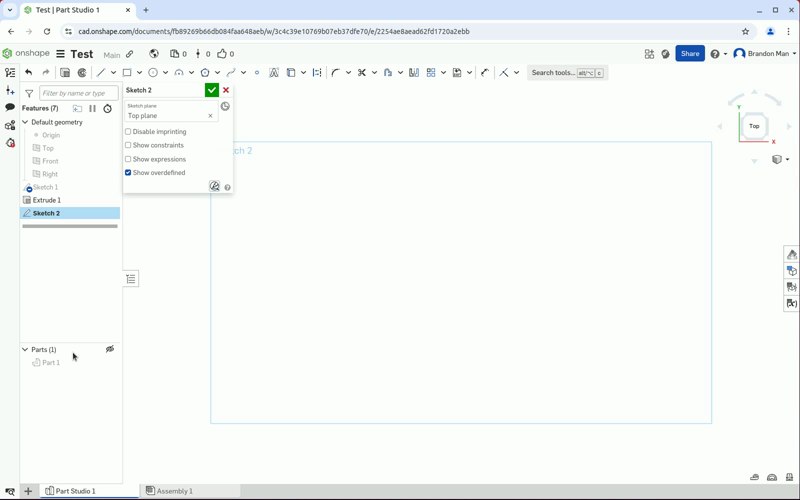
key(l)
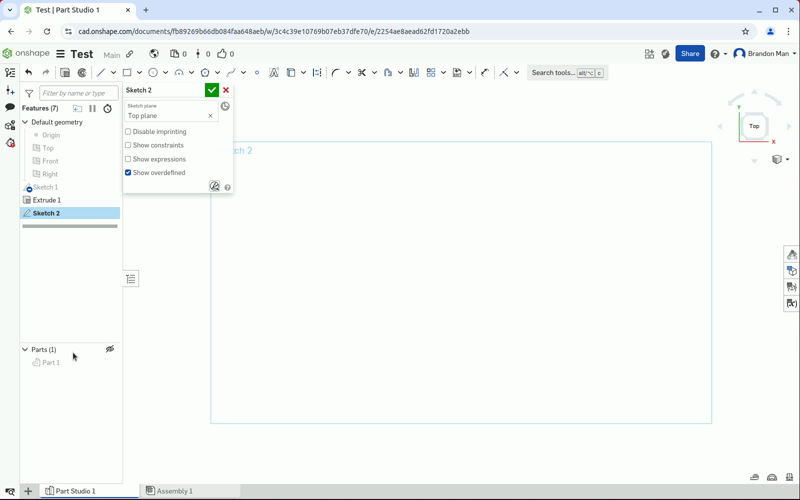
key_down(shift)
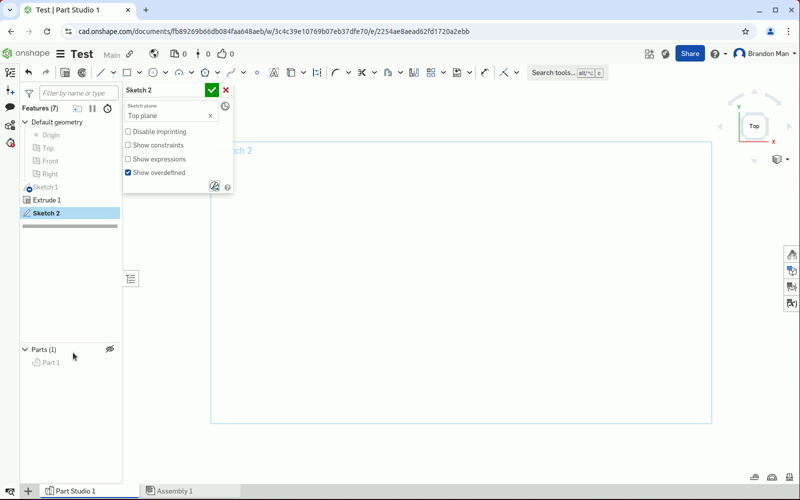
mouse_move(414, 320)
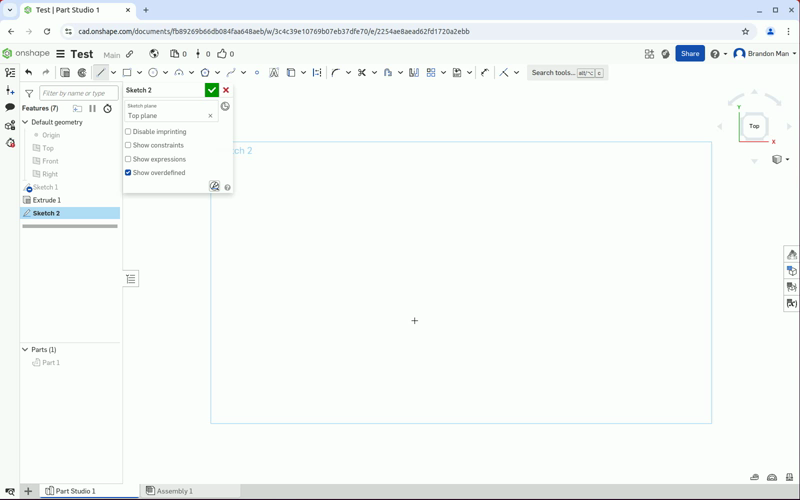
click(414, 320)
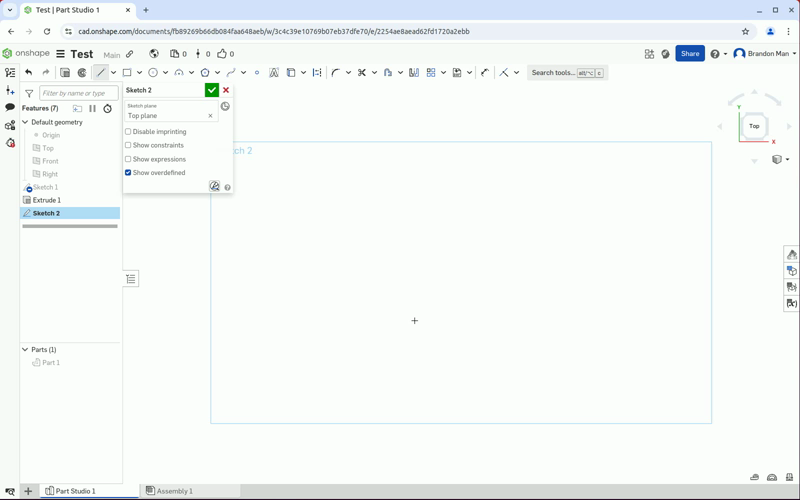
key_up(shift)
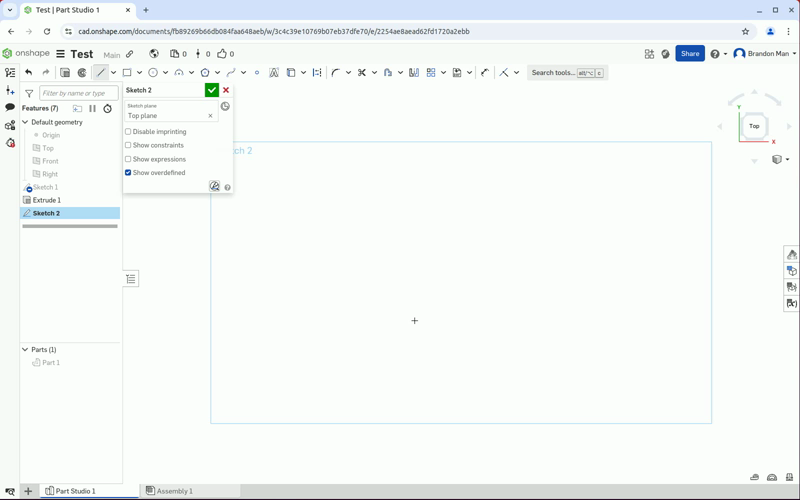
key_down(shift)
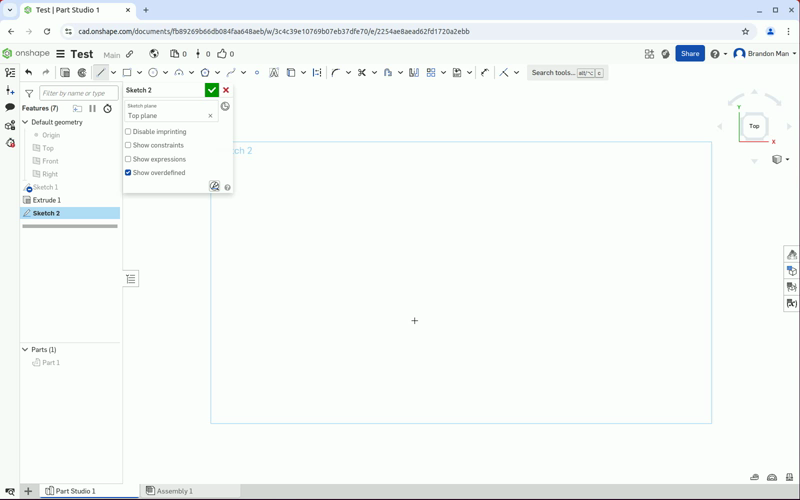
mouse_move(512, 320)
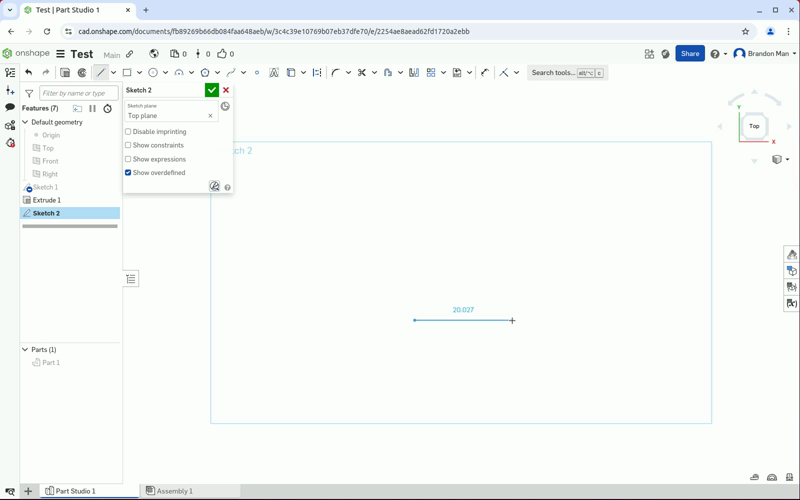
click(512, 320)
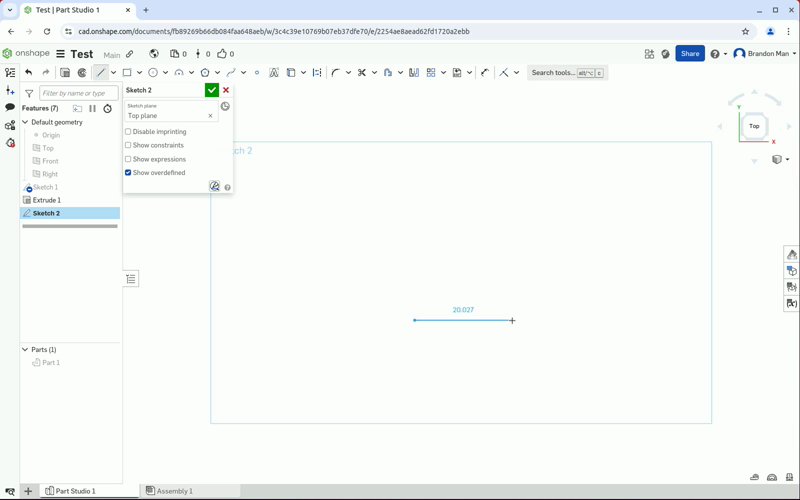
key_up(shift)
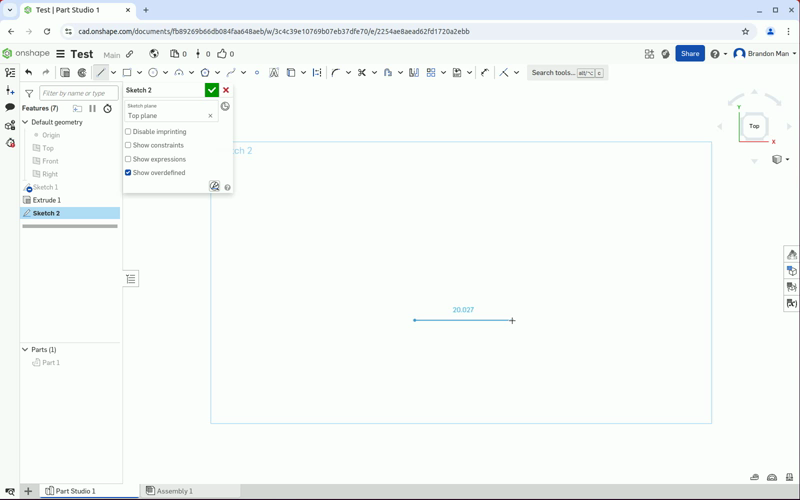
key_down(shift)
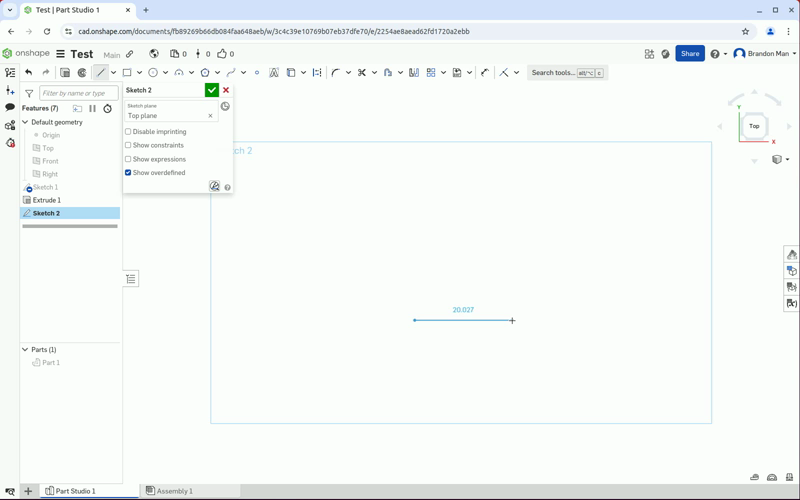
mouse_move(542, 320)
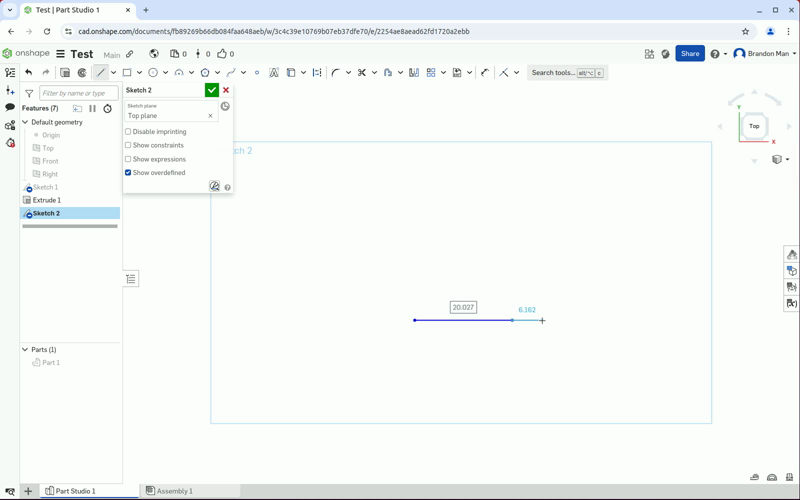
mouse_move(512, 270)
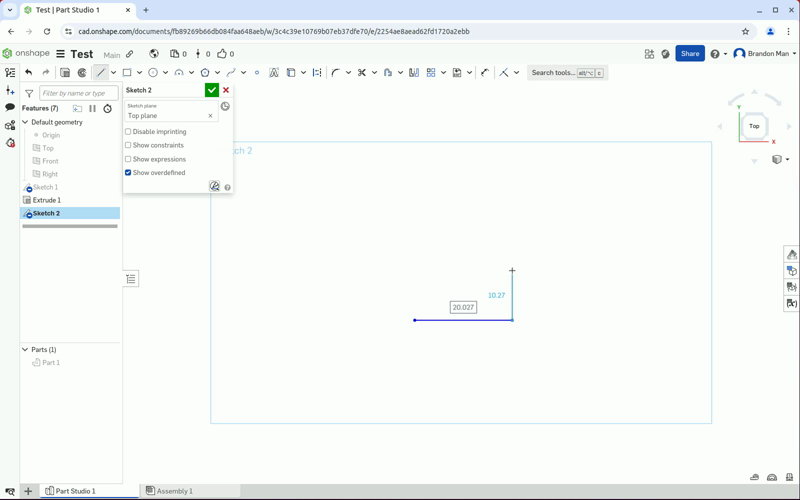
click(512, 270)
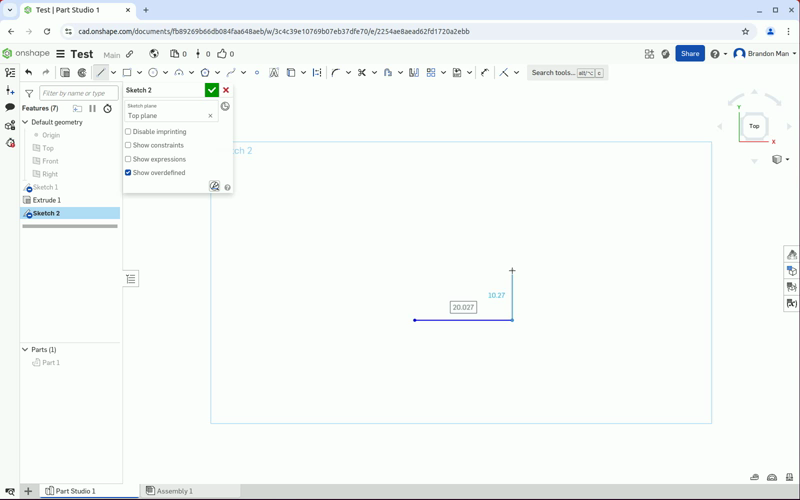
key_up(shift)
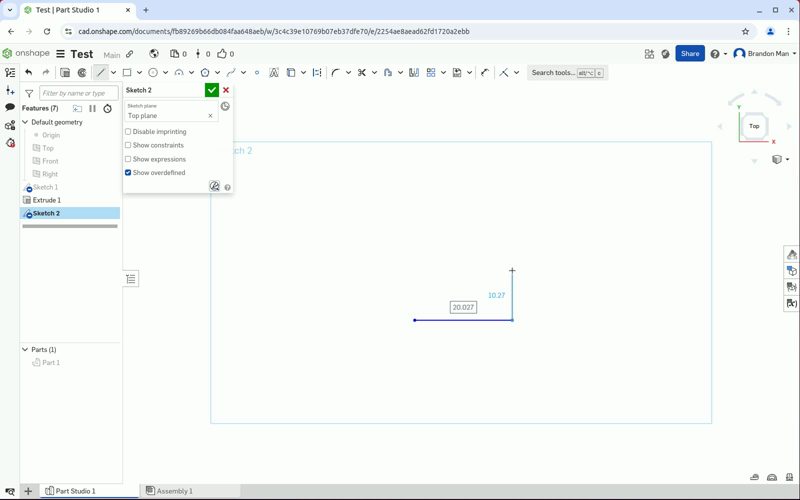
key_down(shift)
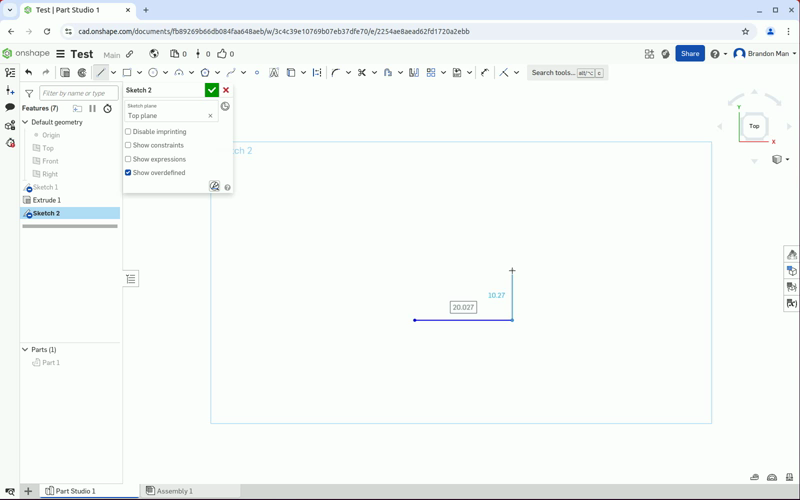
mouse_move(414, 270)
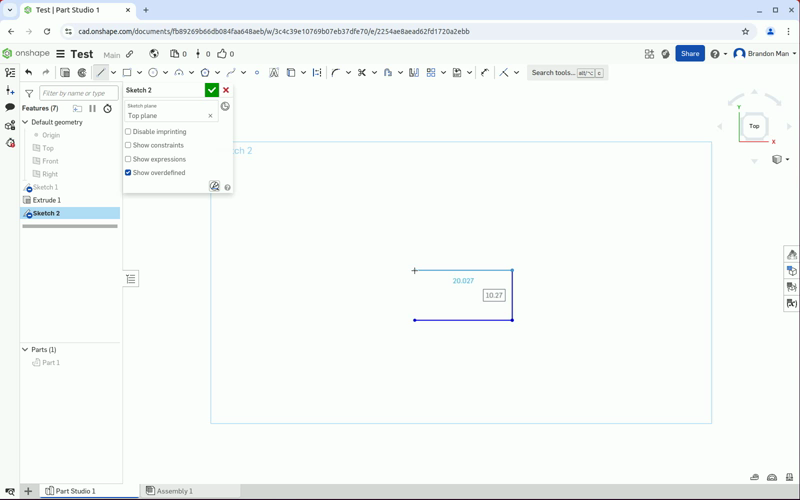
click(414, 270)
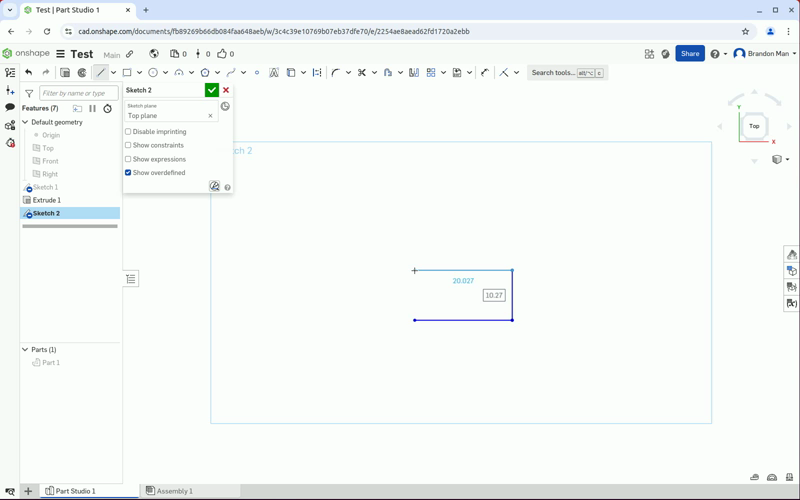
key_up(shift)
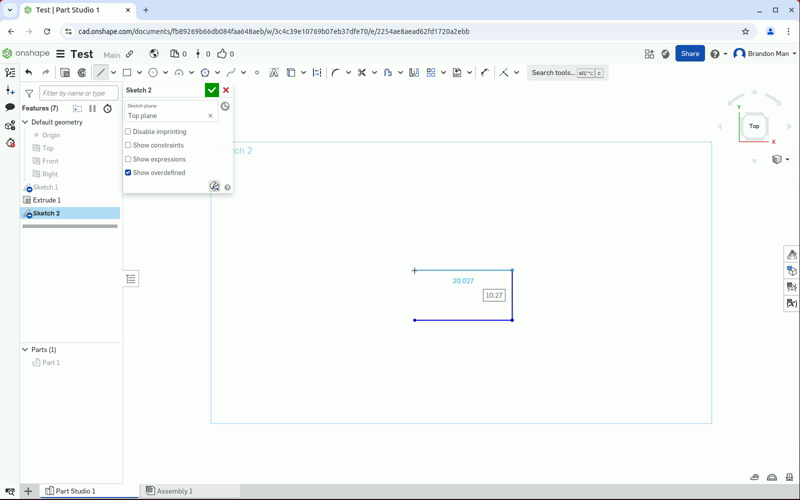
mouse_move(444, 270)
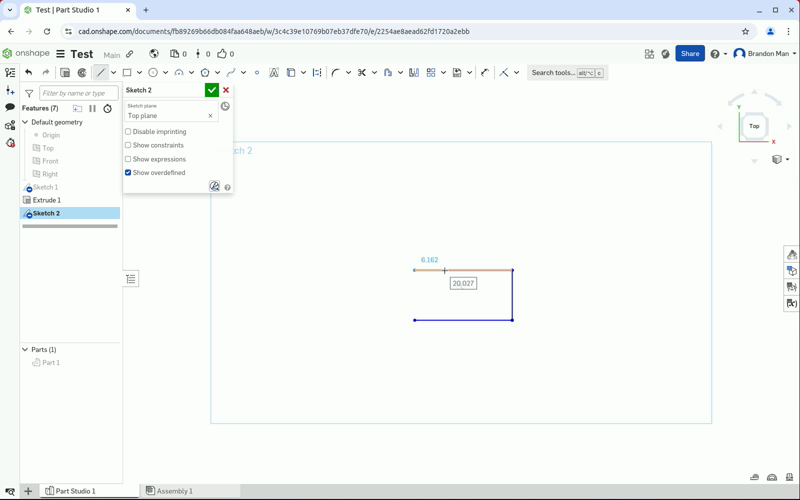
key_down(shift)
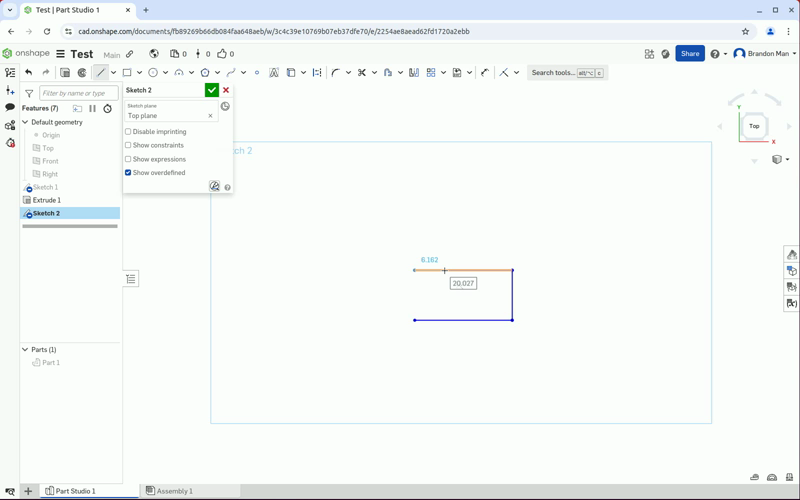
mouse_move(414, 320)
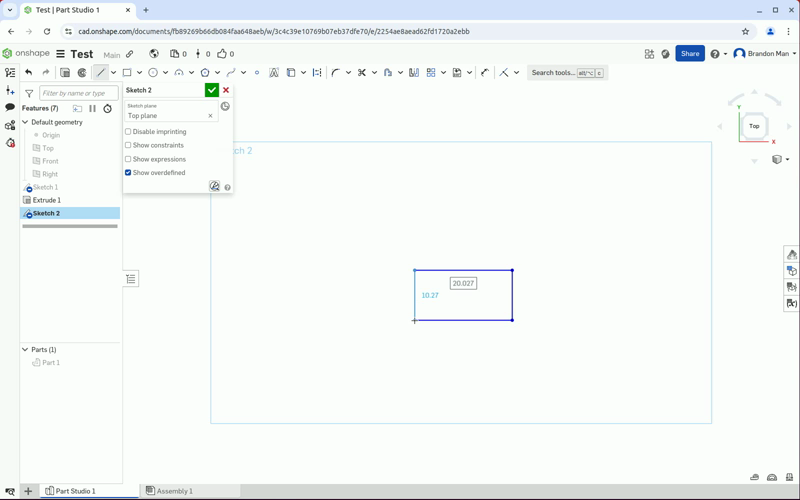
key_up(shift)
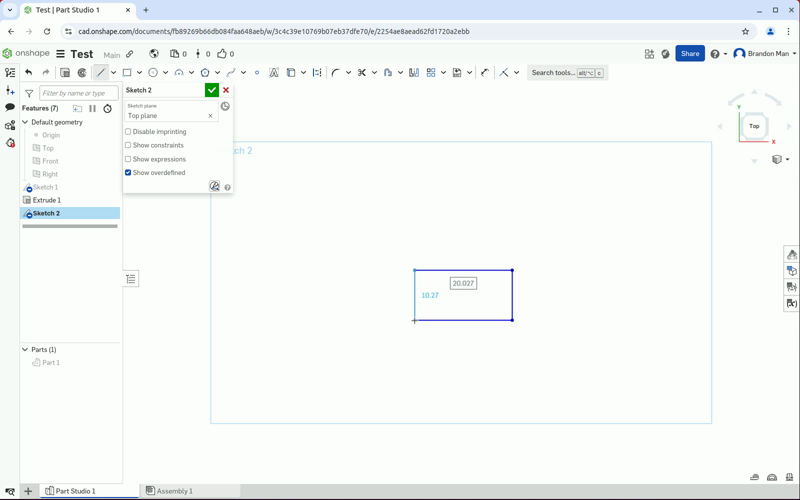
click(414, 320)
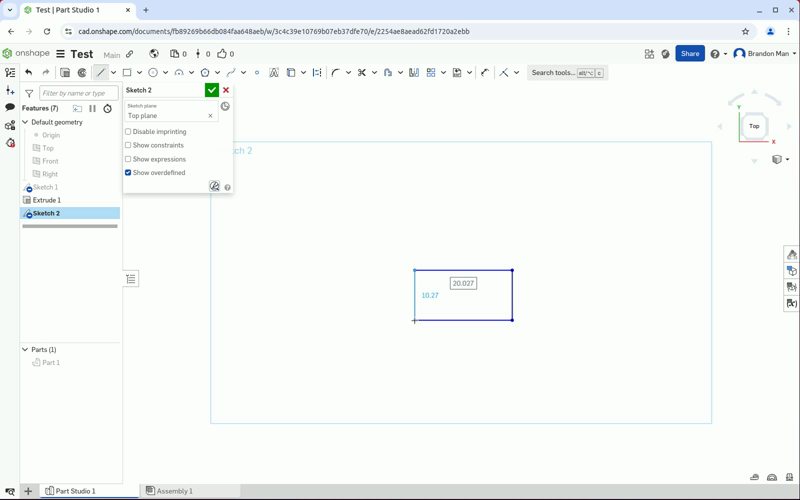
key(esc)
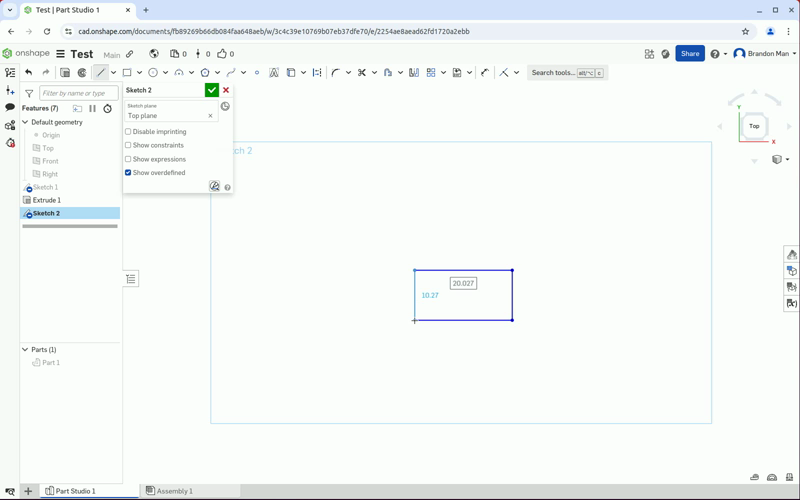
mouse_move(423, 290)
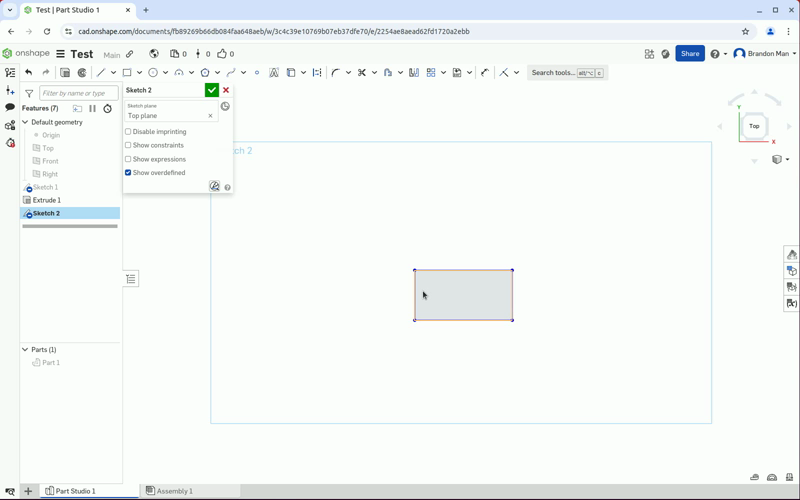
click(423, 290)
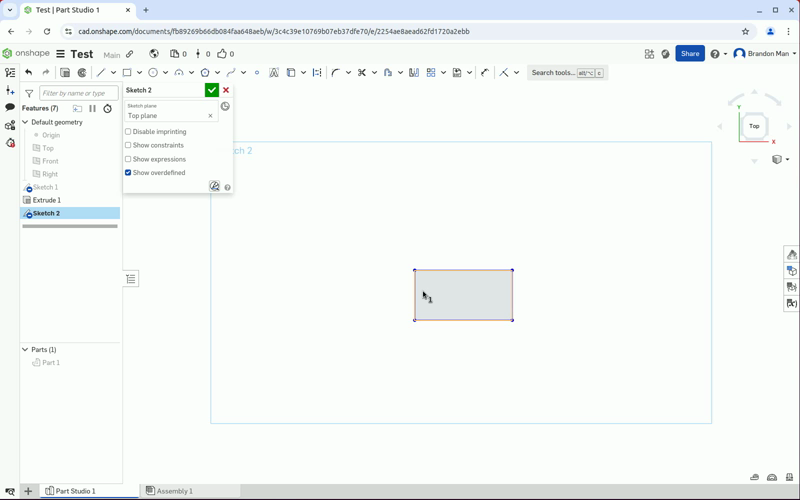
mouse_move(73, 352)
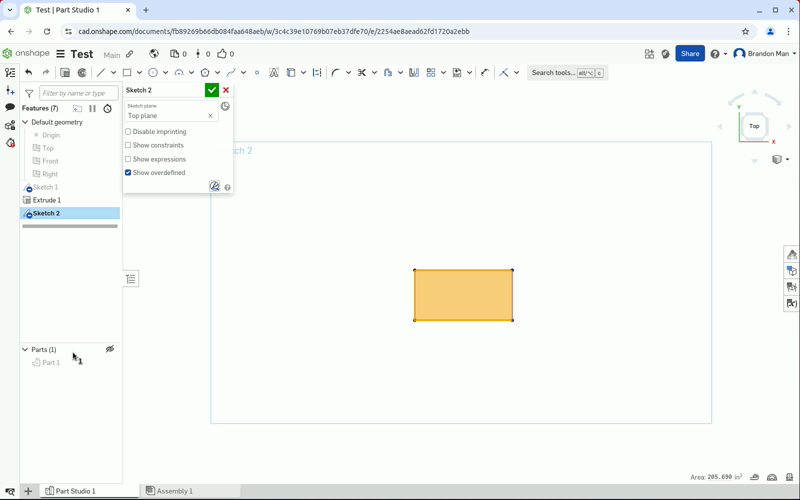
key(shift+y)
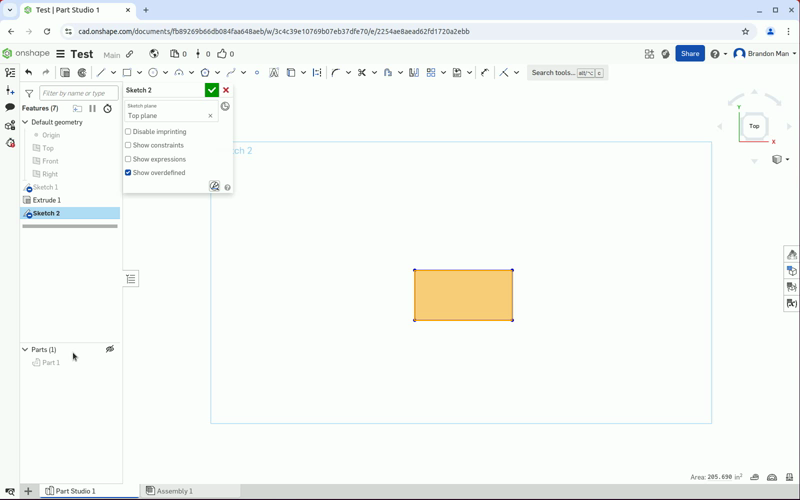
key(shift+e)
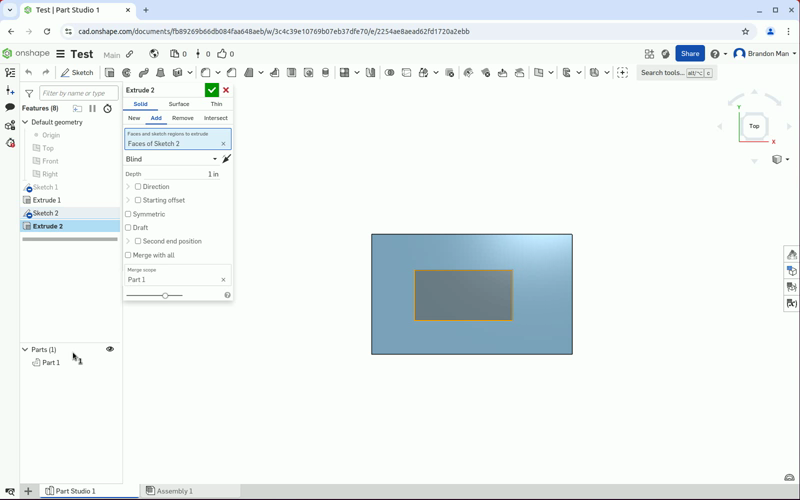
mouse_move(143, 106)
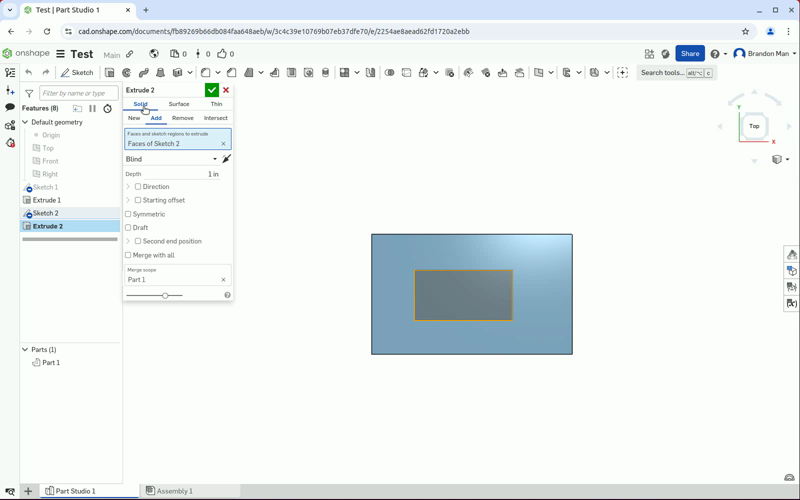
click(143, 106)
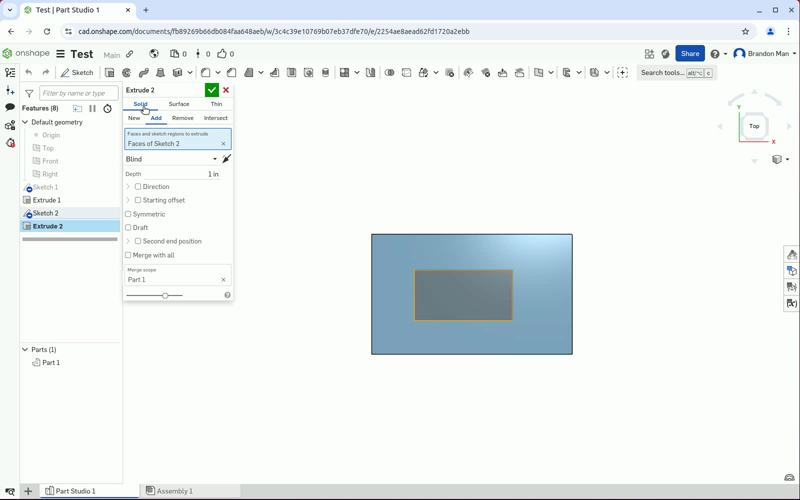
mouse_move(186, 120)
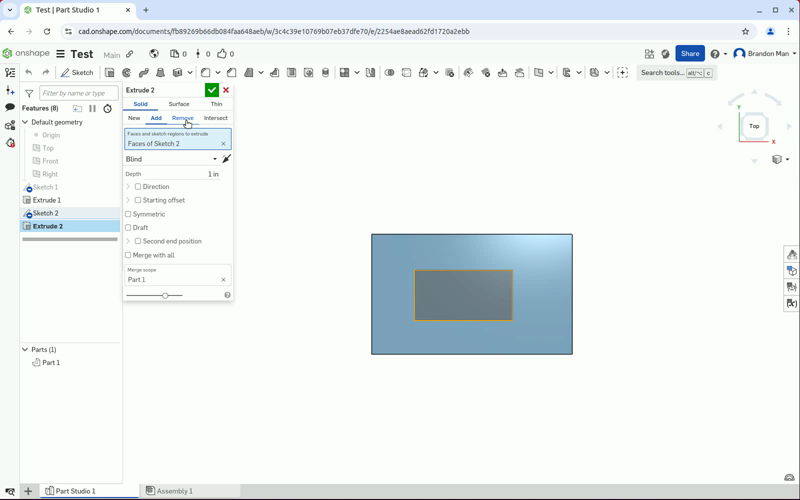
click(186, 120)
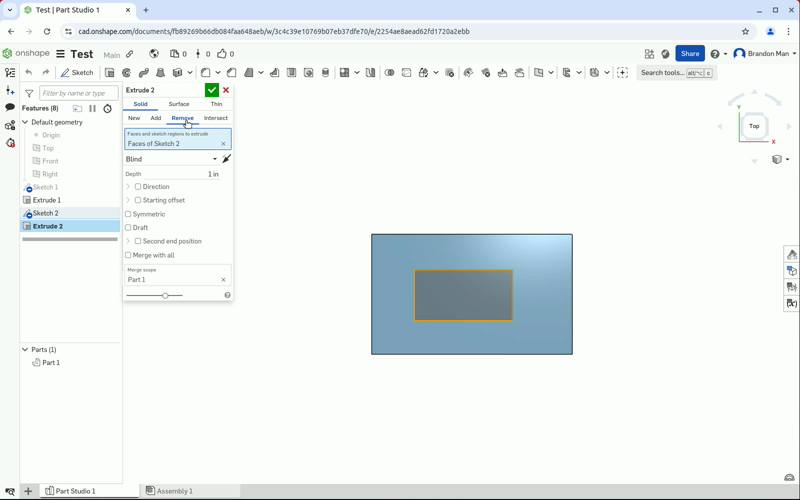
key(tab, 4)
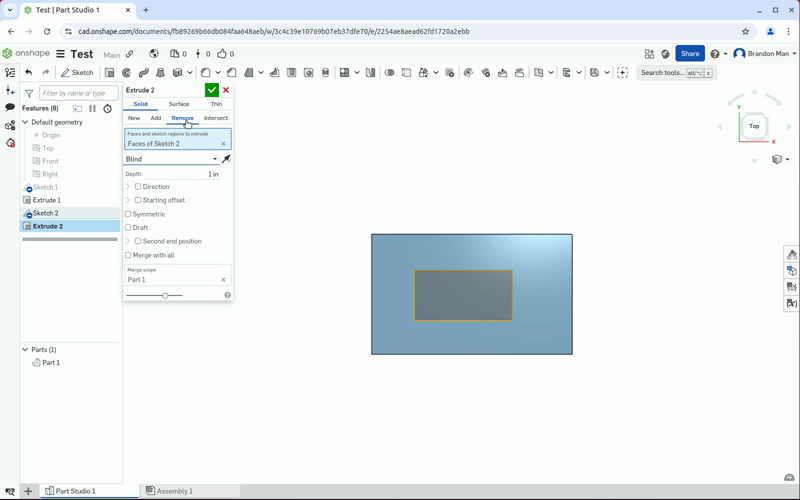
text(0.481)
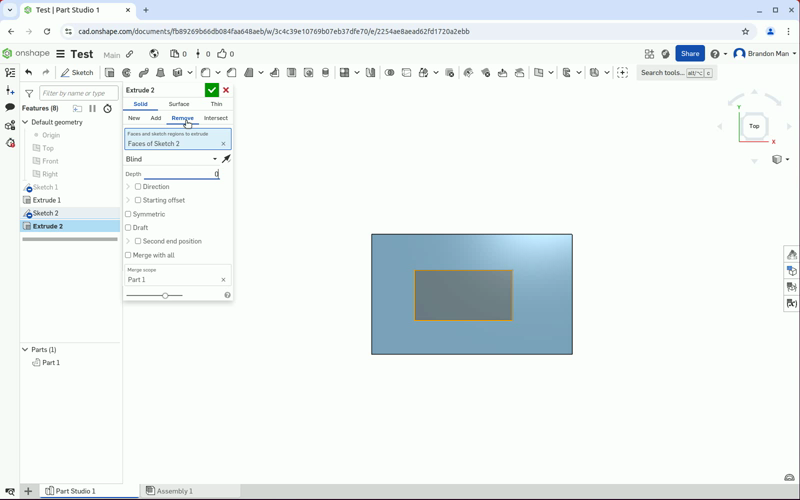
key(tab, 6)
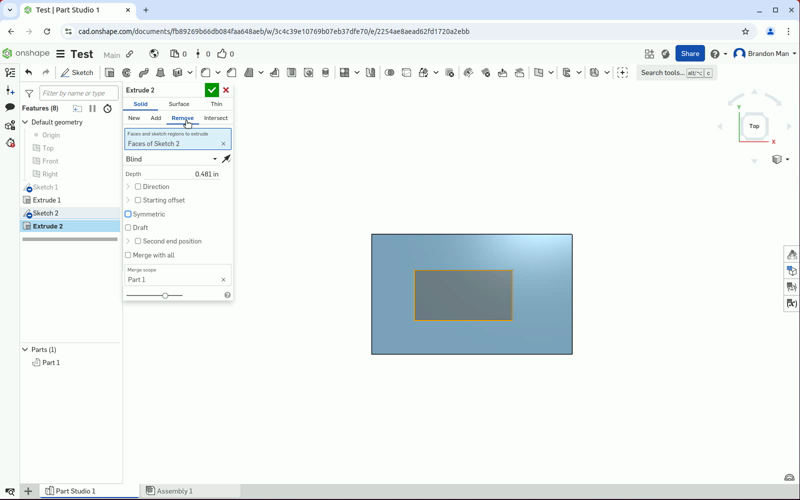
key(space)
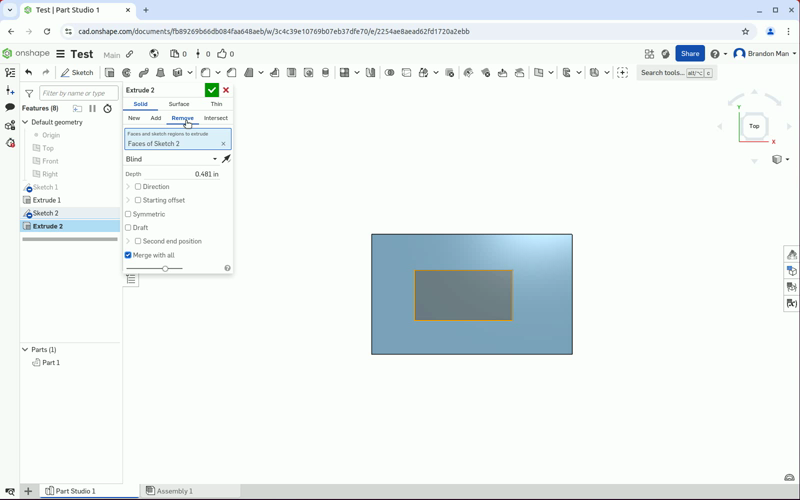
key(enter)
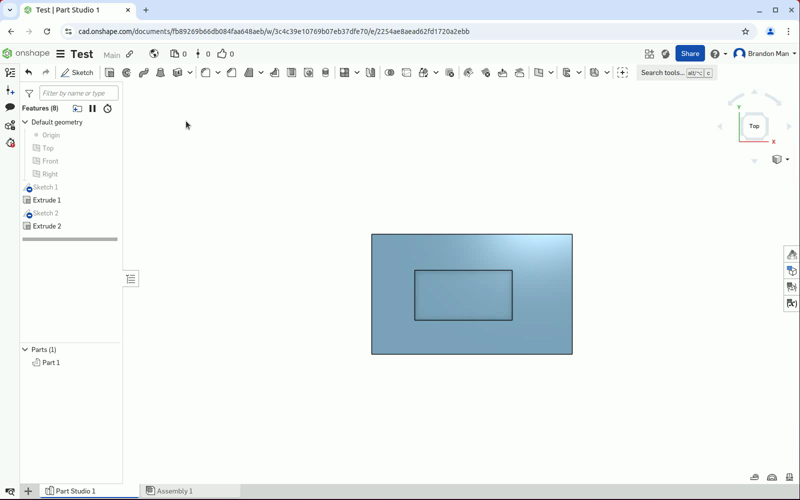
key(shift+h)
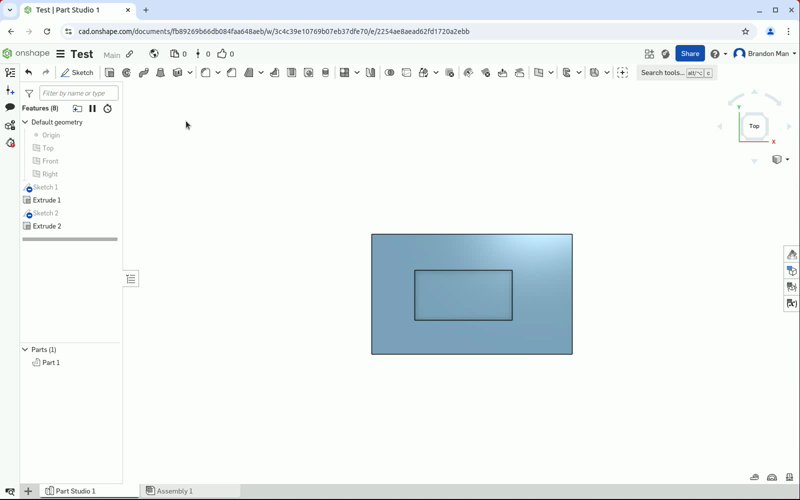
key(shift+h)
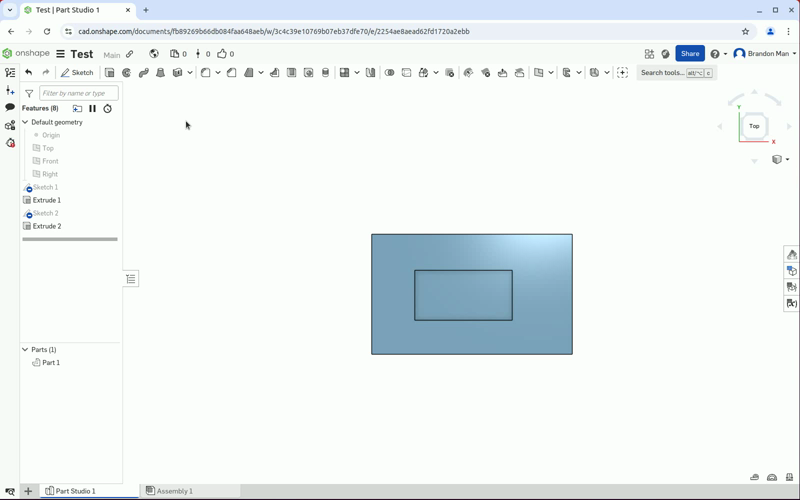
mouse_move(73, 189)
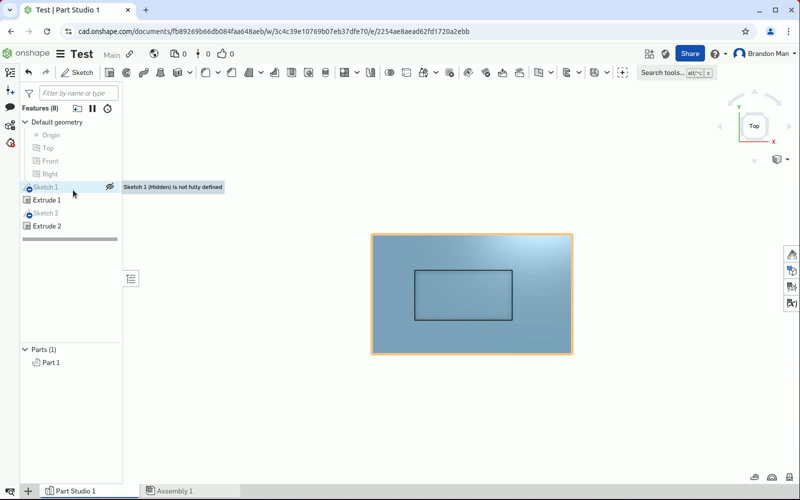
click(73, 189)
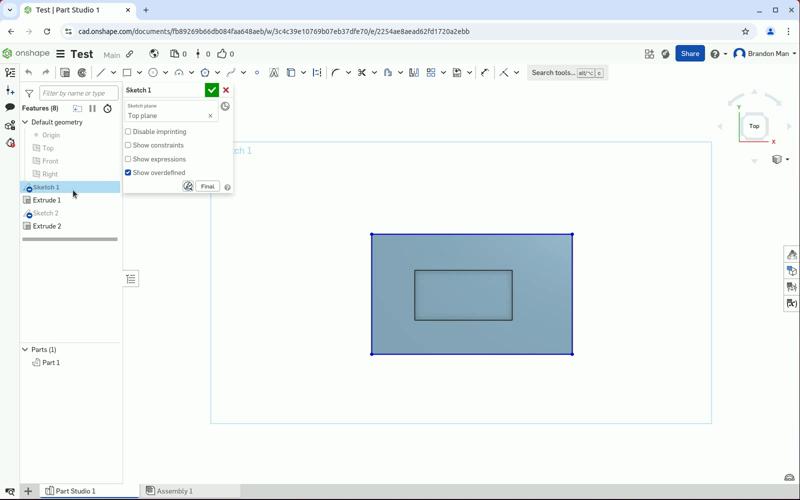
mouse_move(229, 92)
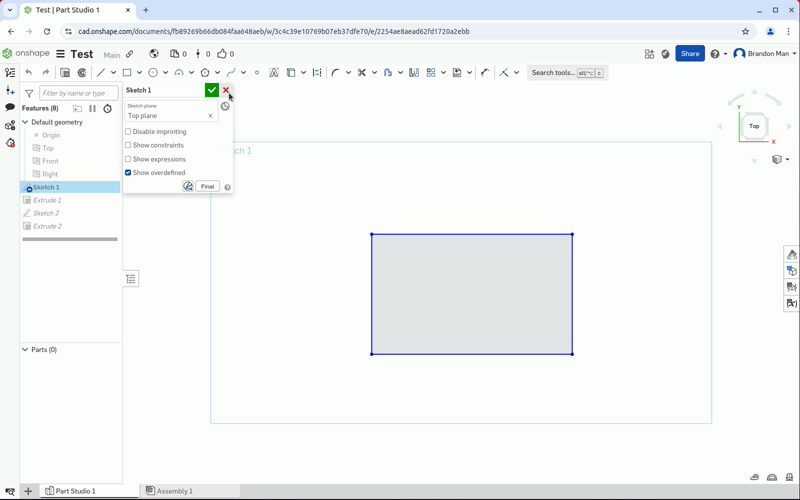
click(229, 92)
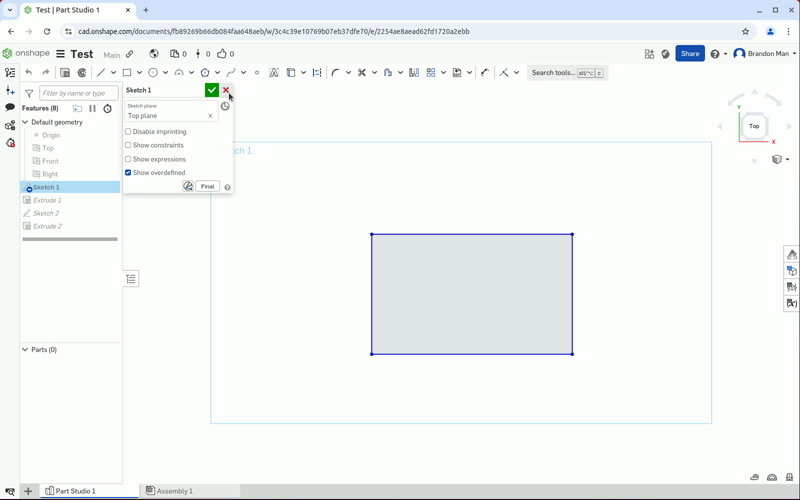
key(shift+s)
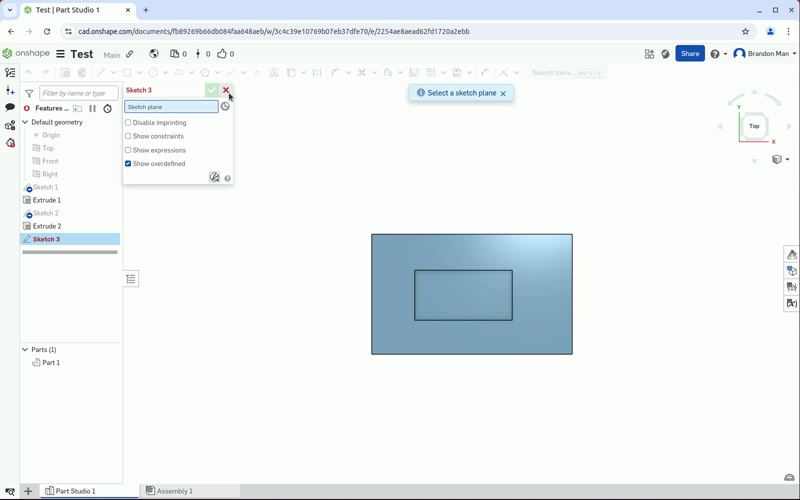
mouse_move(73, 150)
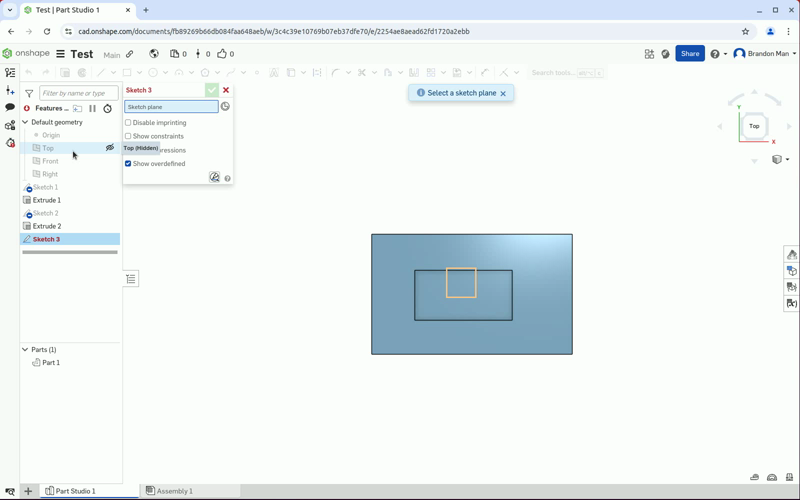
click(73, 150)
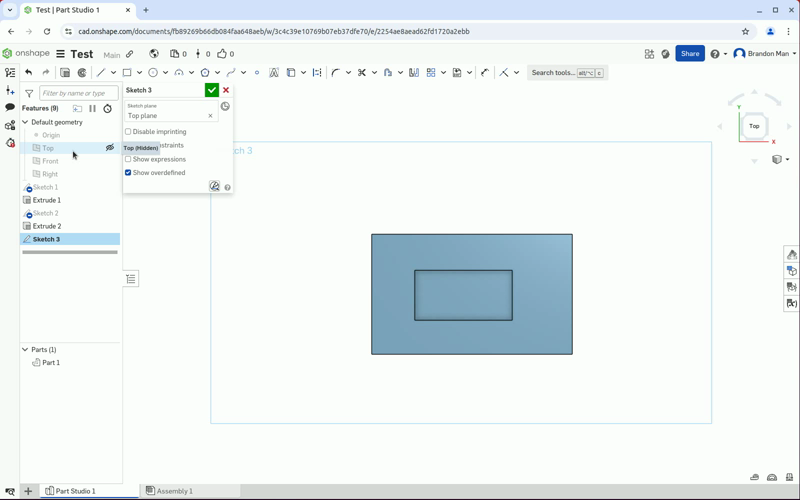
mouse_move(73, 352)
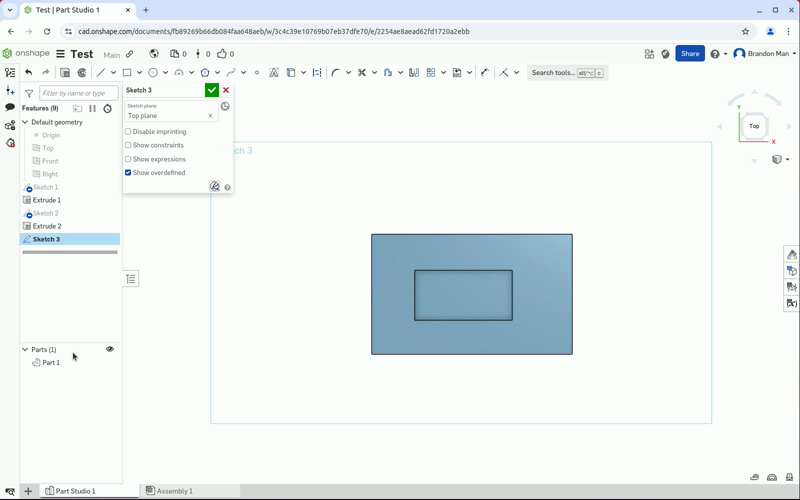
key(y)
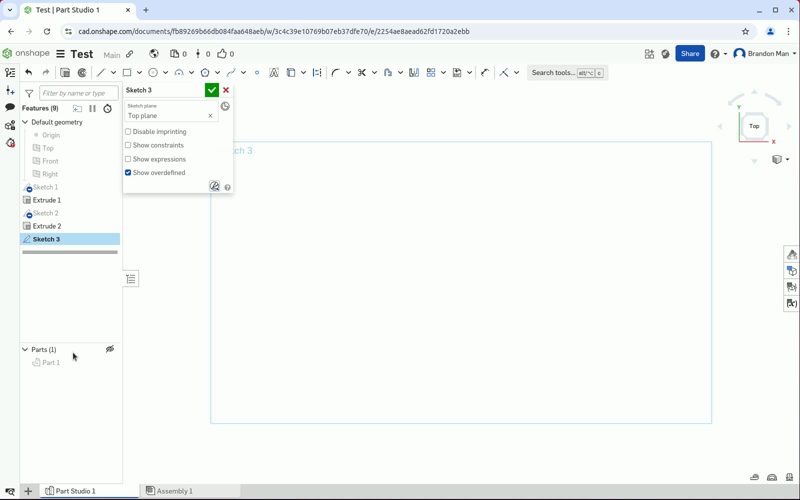
key(l)
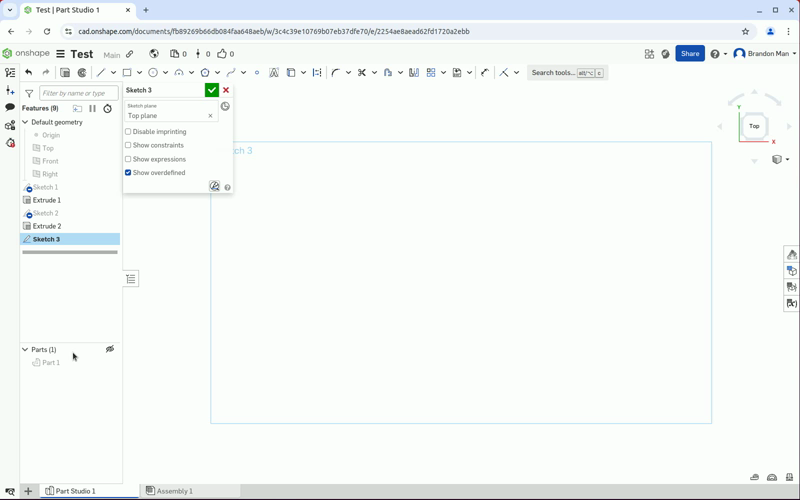
key_down(shift)
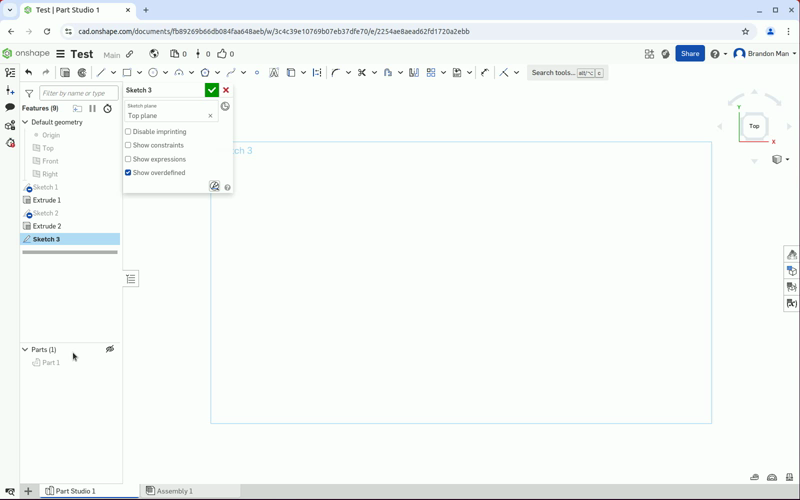
mouse_move(422, 312)
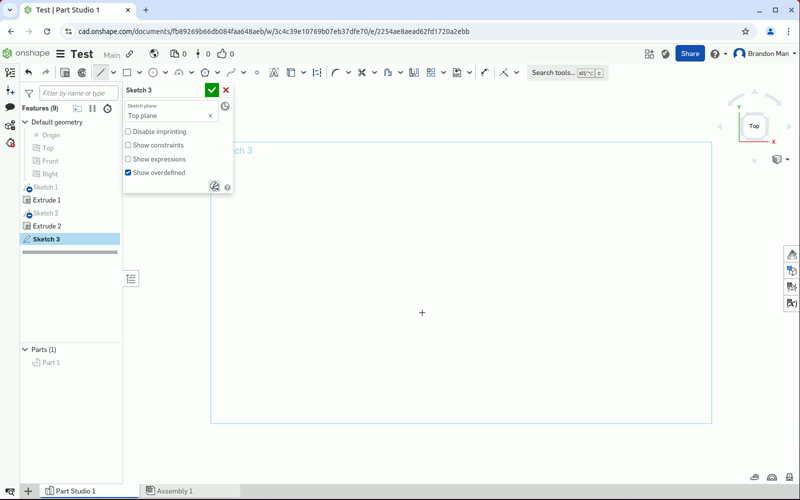
click(422, 312)
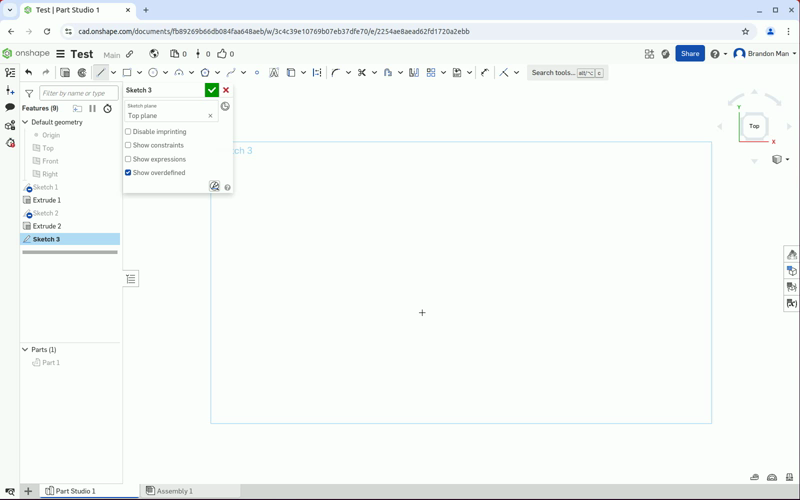
key_up(shift)
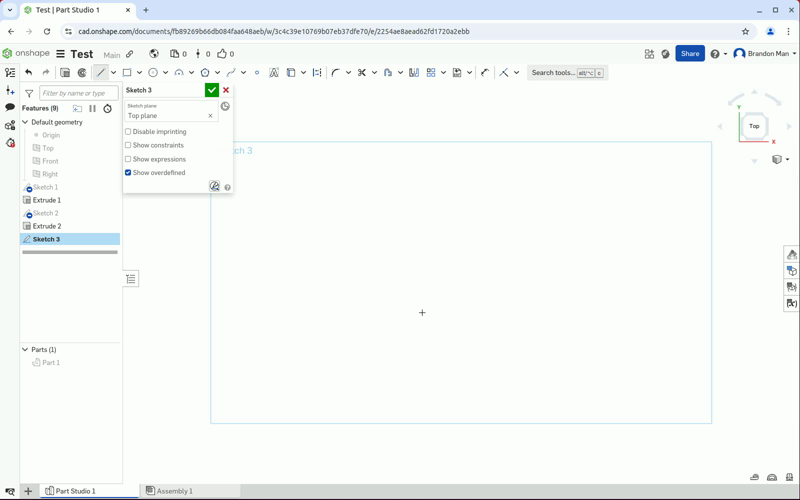
key_down(shift)
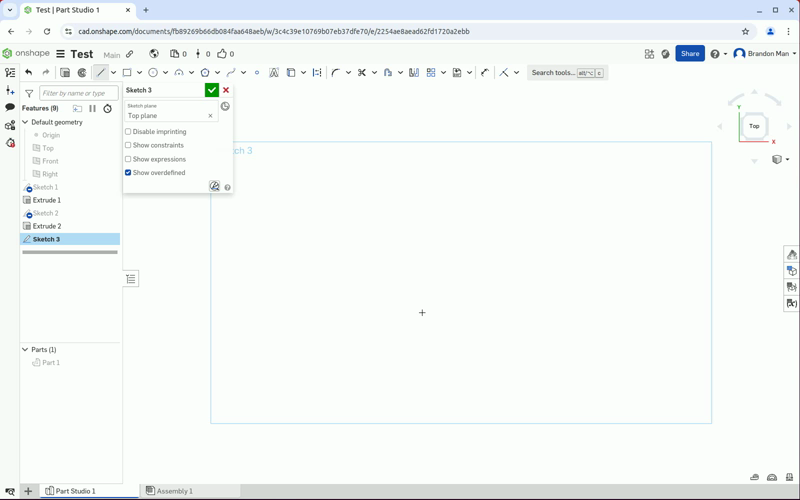
mouse_move(498, 312)
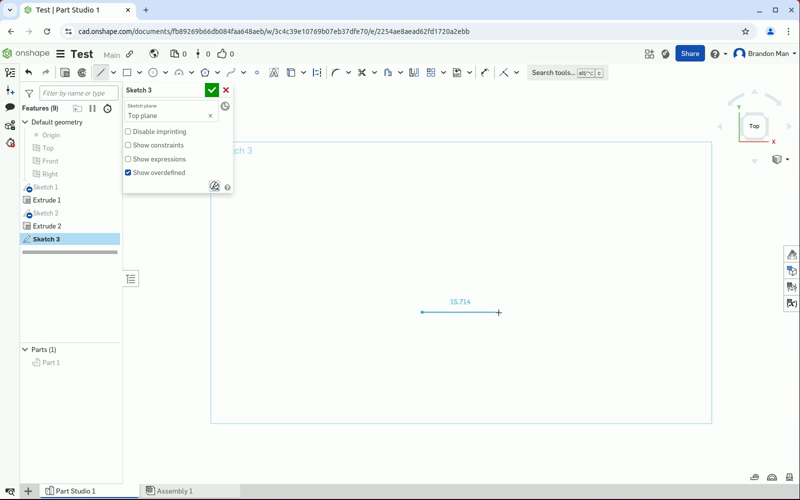
click(498, 312)
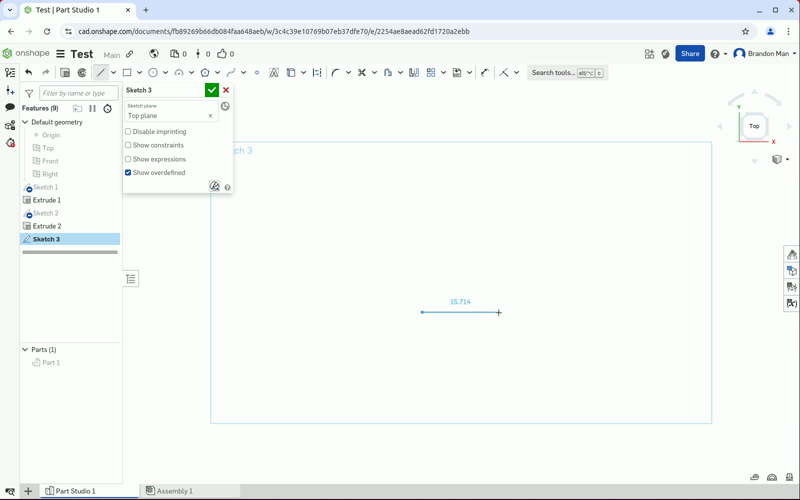
key_up(shift)
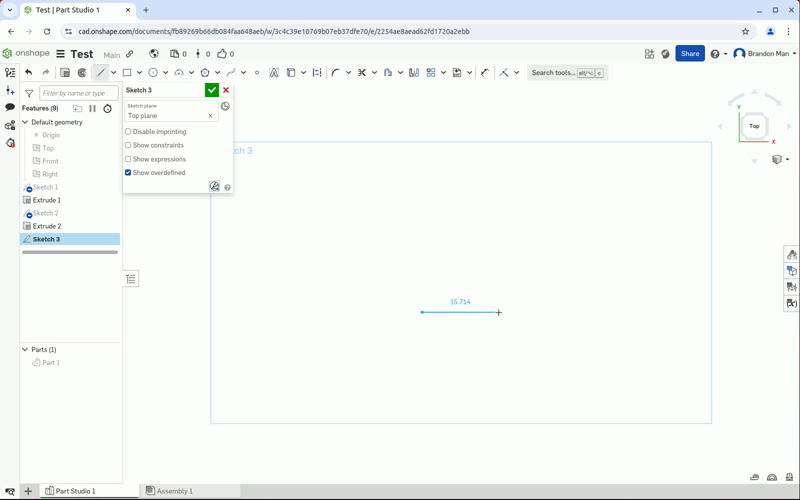
key_down(shift)
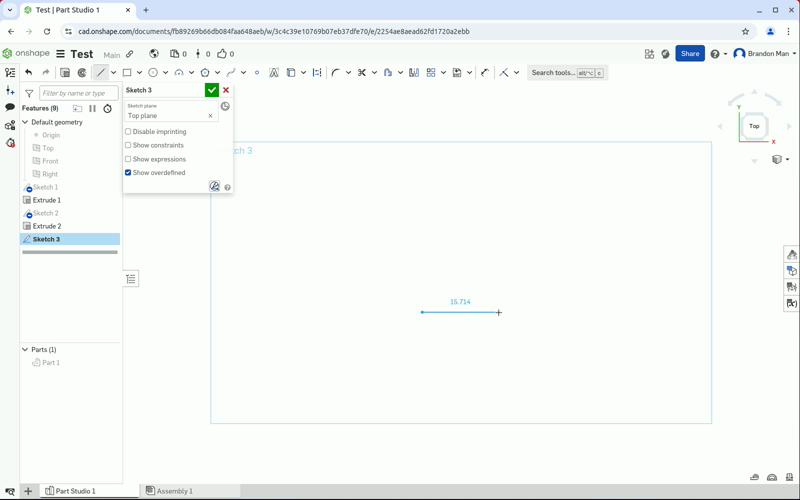
mouse_move(528, 312)
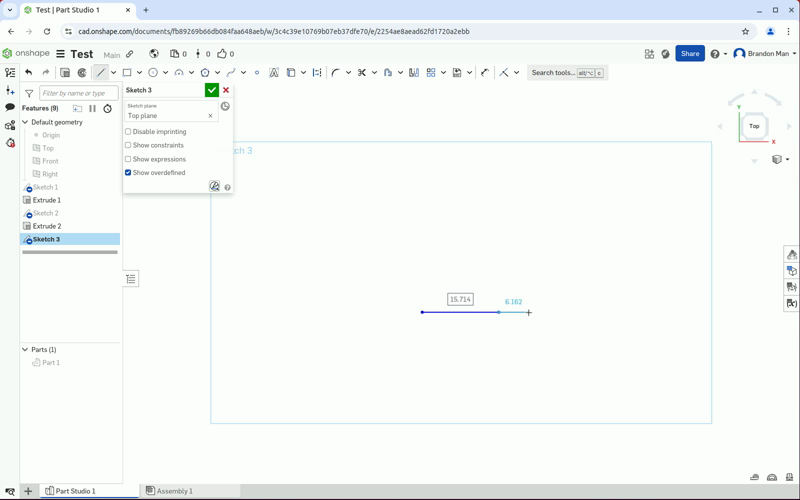
mouse_move(498, 271)
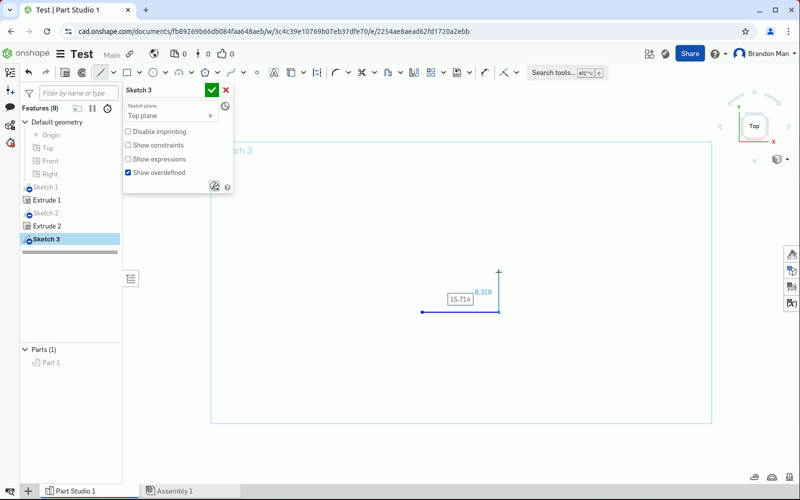
click(498, 271)
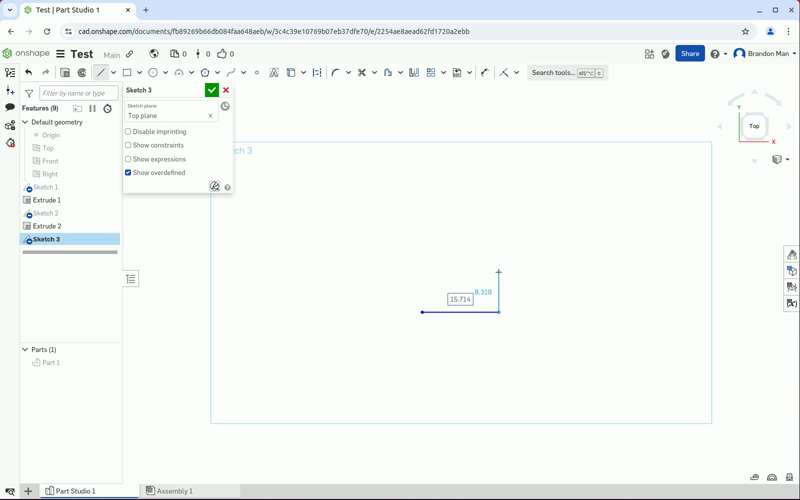
key_up(shift)
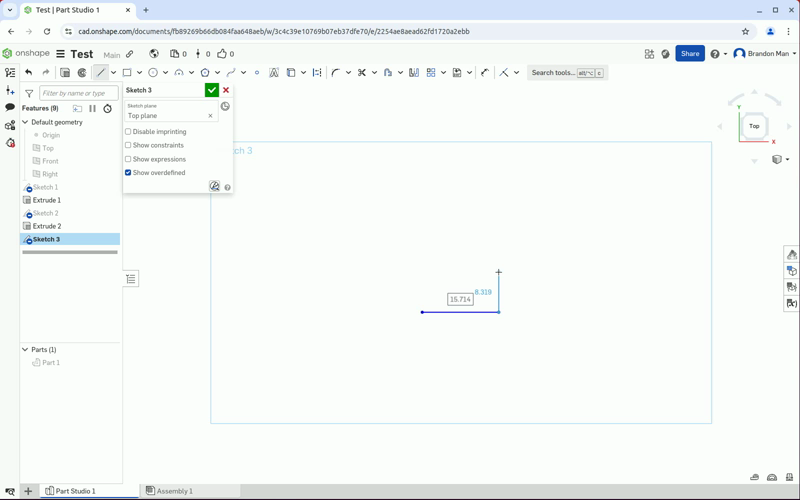
key_down(shift)
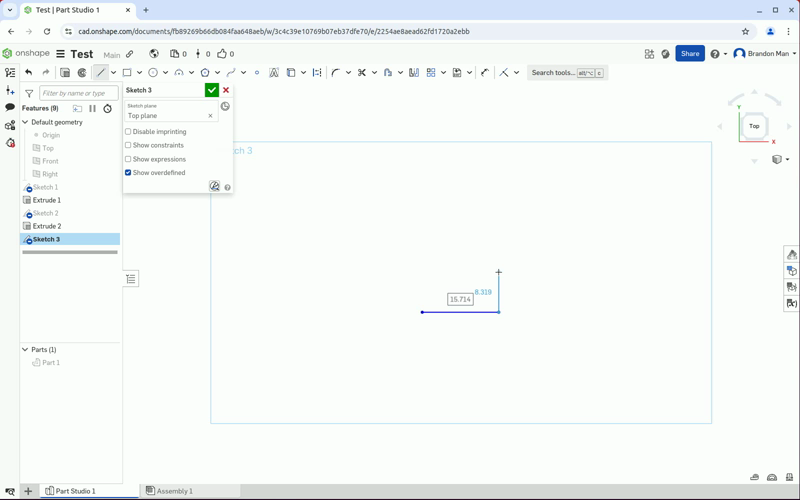
mouse_move(422, 271)
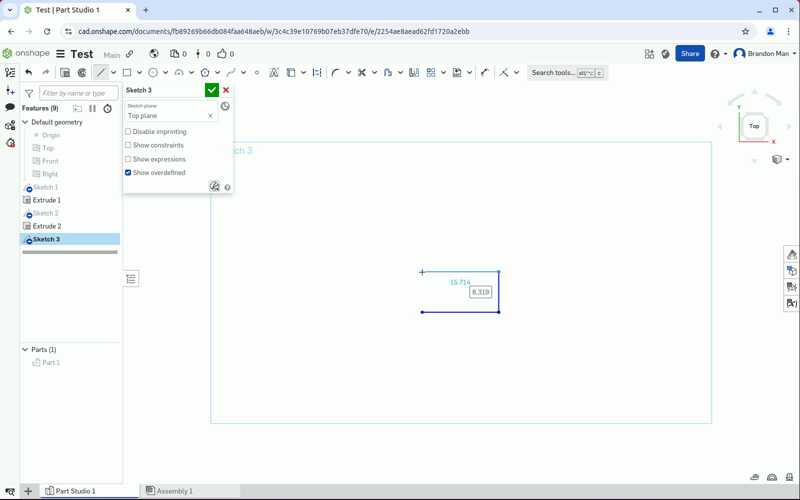
click(422, 271)
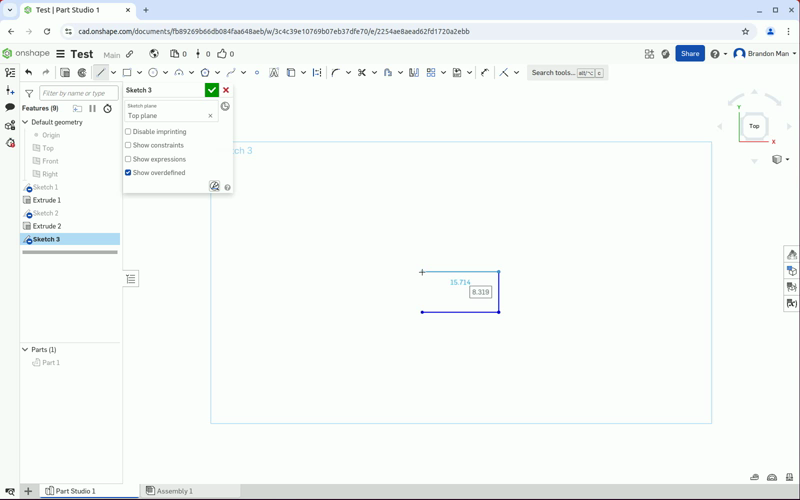
key_up(shift)
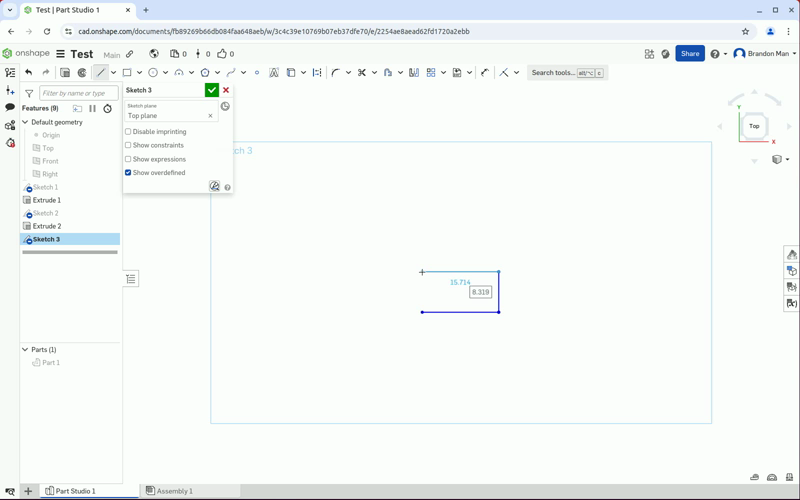
mouse_move(452, 271)
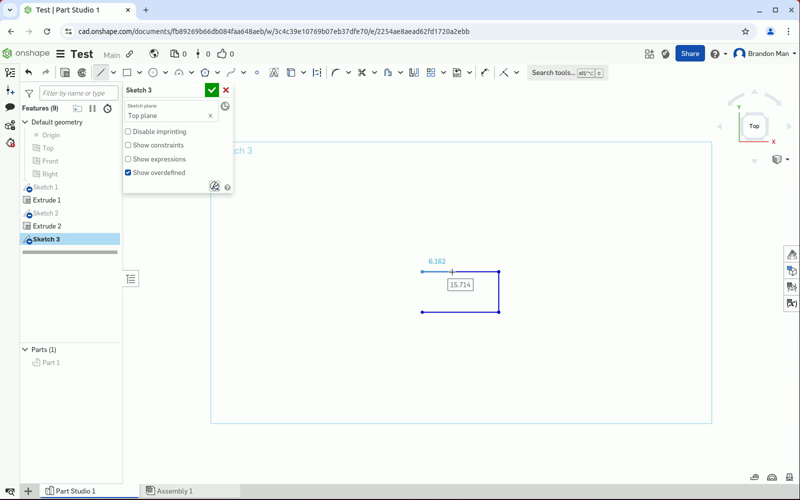
key_down(shift)
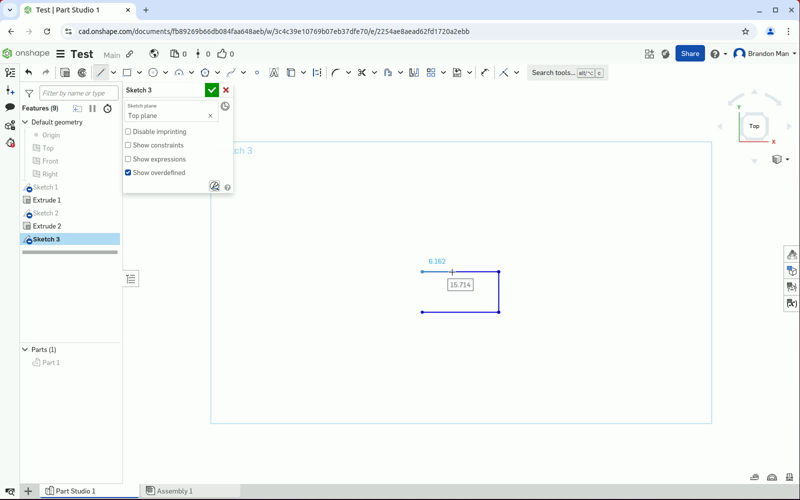
mouse_move(422, 312)
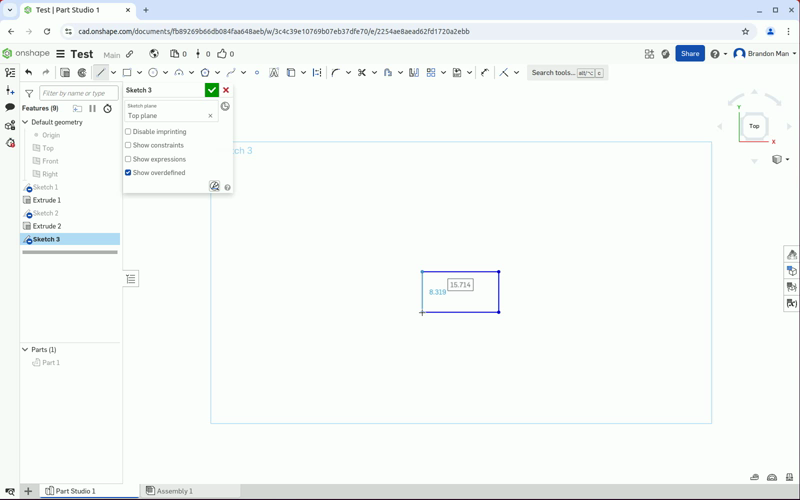
key_up(shift)
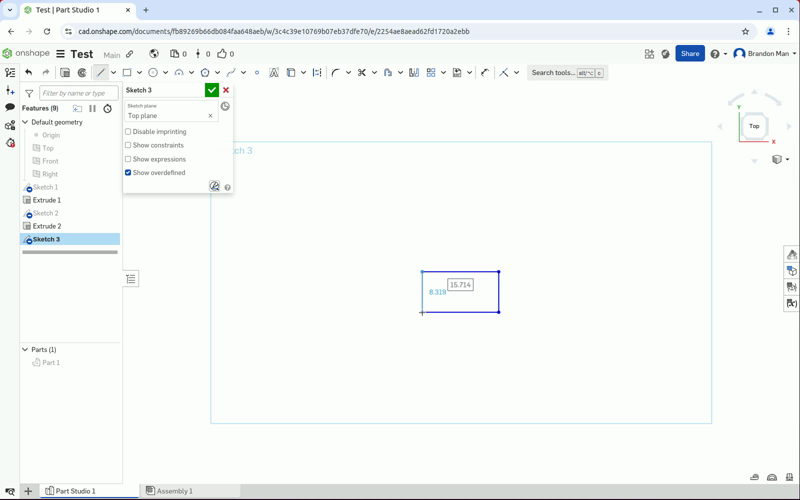
click(422, 312)
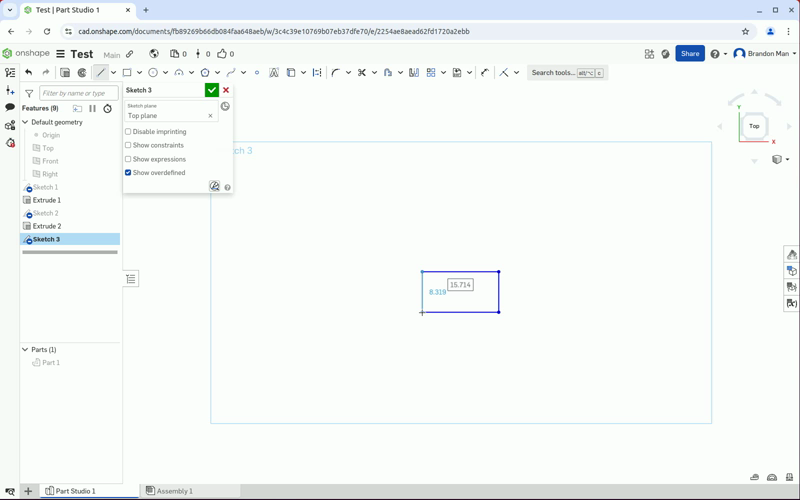
key(esc)
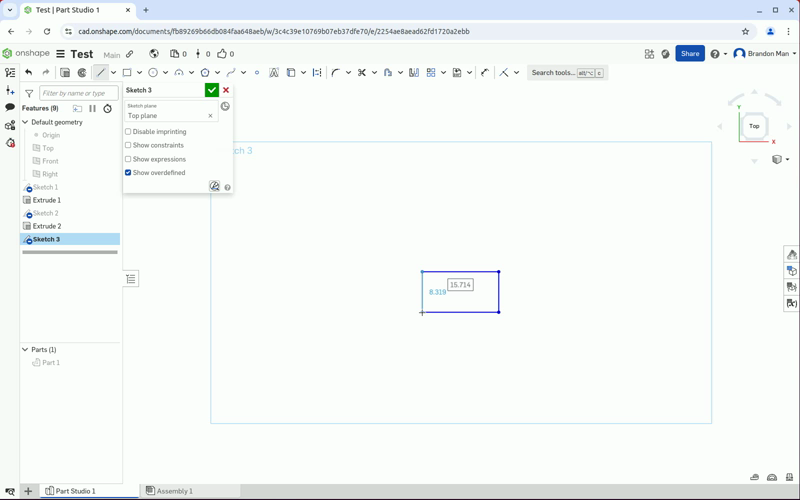
mouse_move(450, 292)
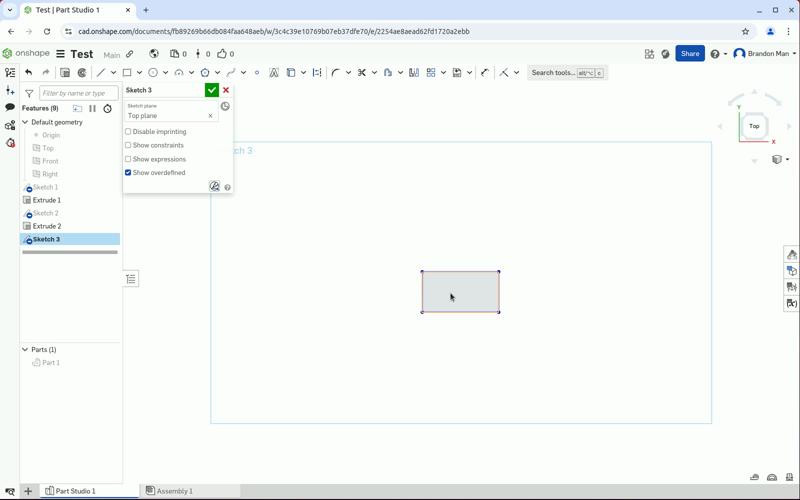
click(450, 292)
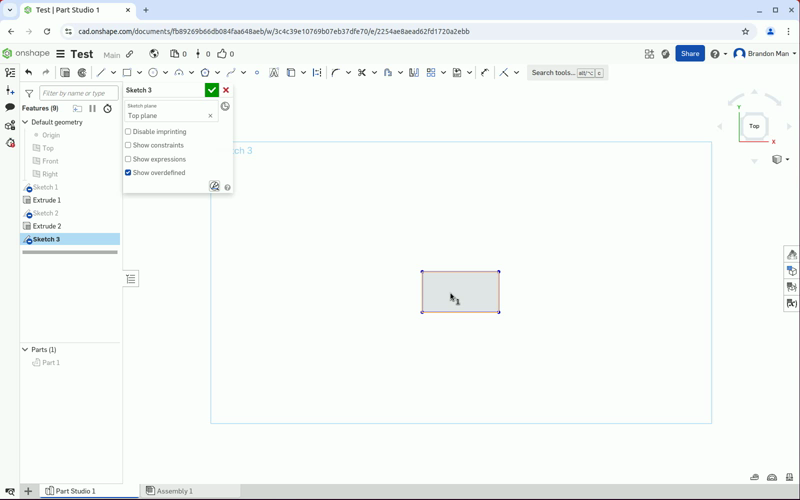
mouse_move(73, 352)
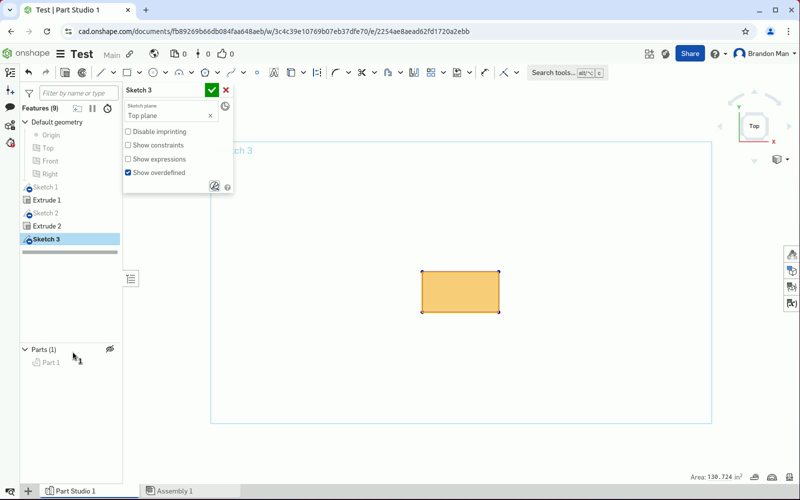
key(shift+y)
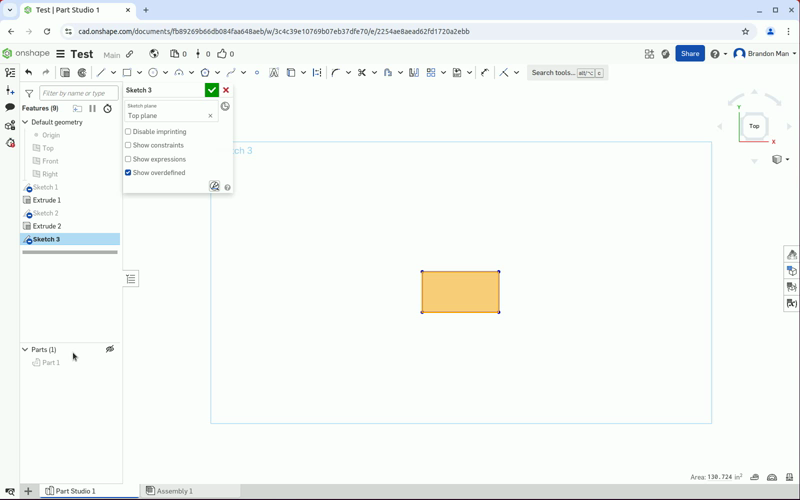
key(shift+e)
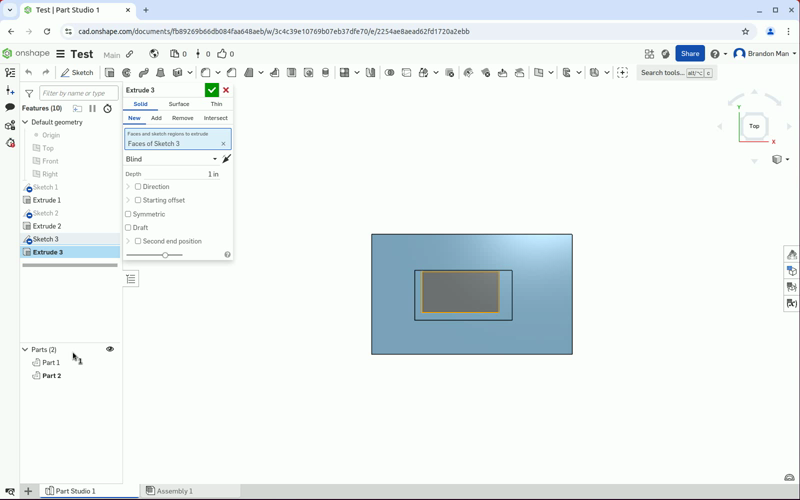
mouse_move(143, 106)
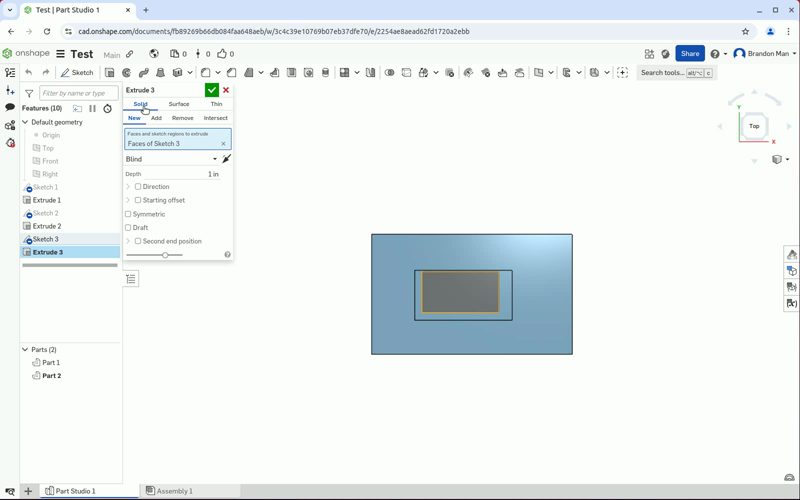
click(143, 106)
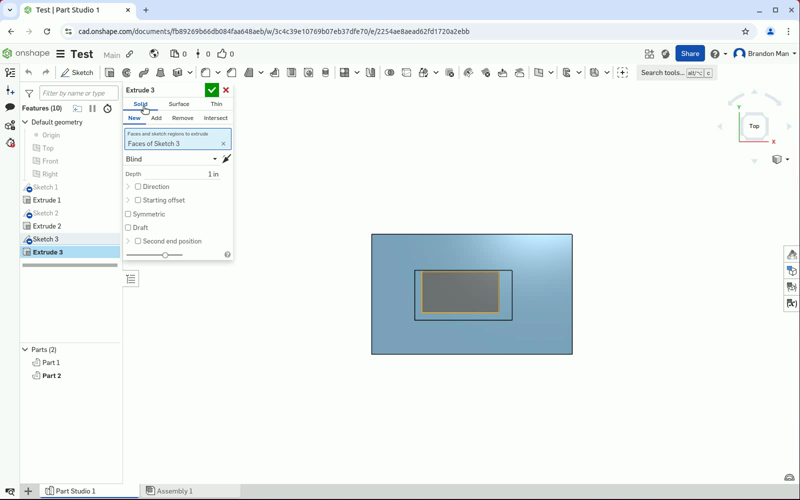
mouse_move(186, 120)
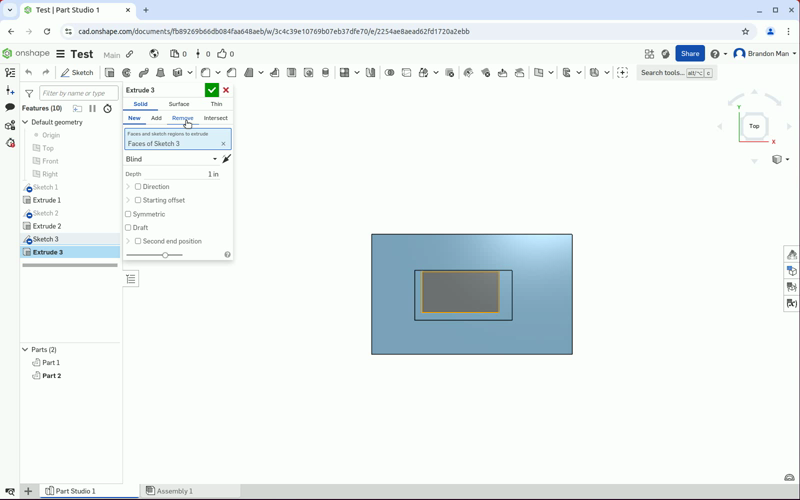
click(186, 120)
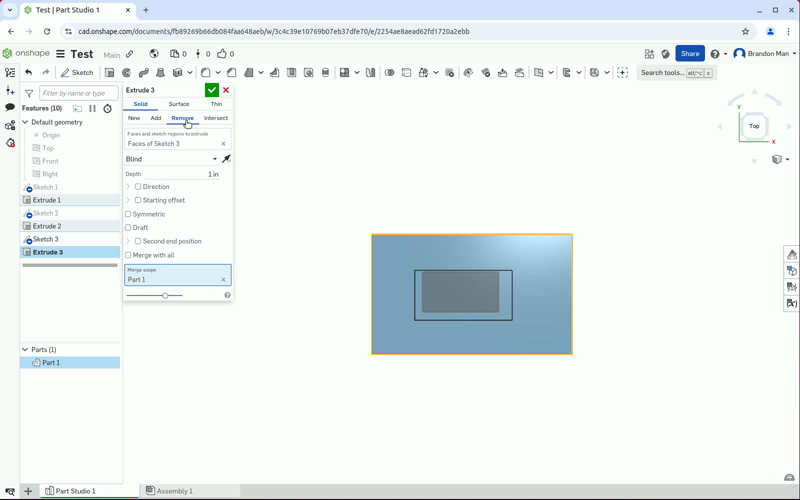
key(tab, 4)
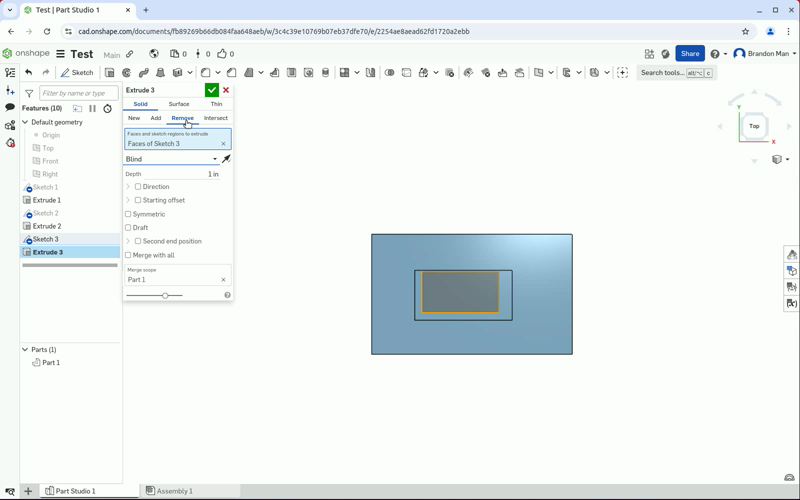
text(4.092)
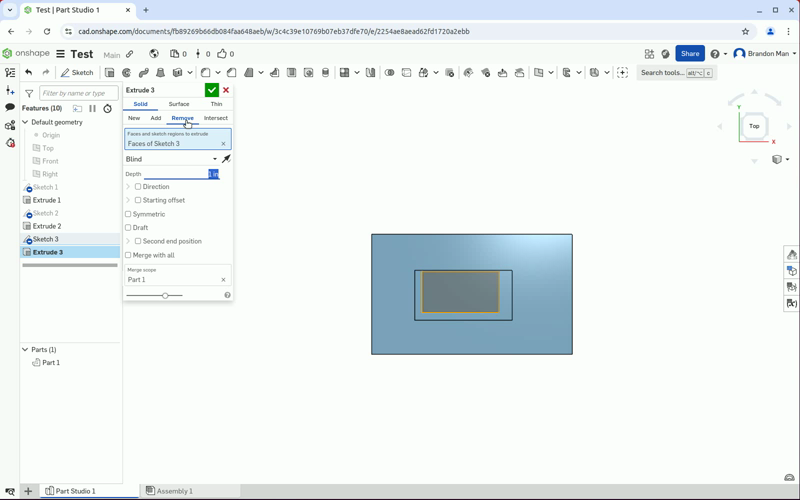
key(tab, 6)
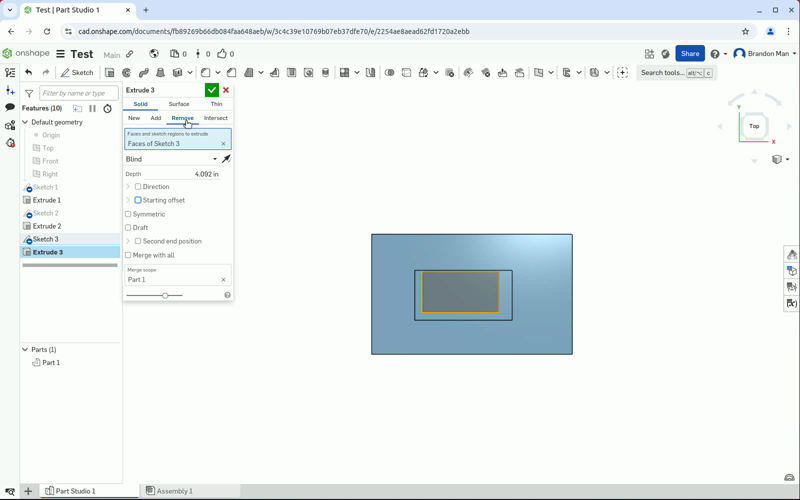
key(space)
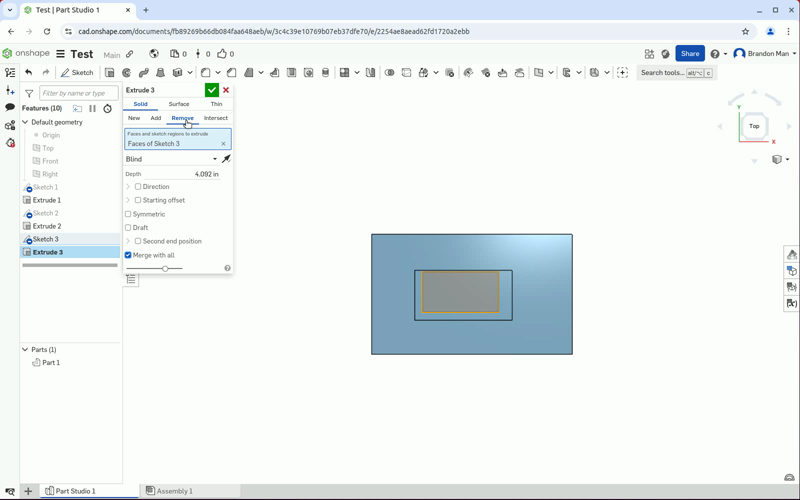
key(enter)
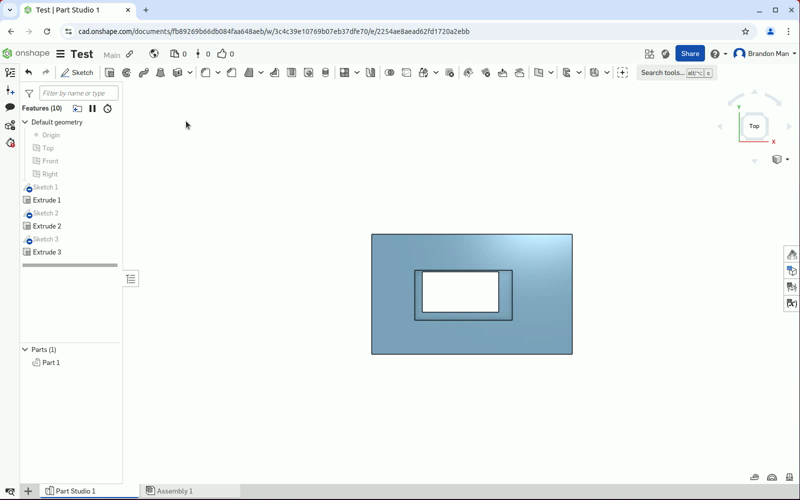
key(shift+h)
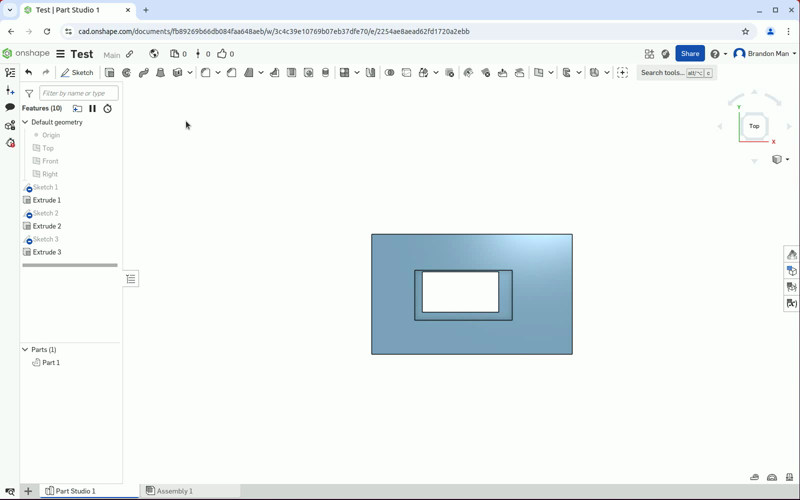
key(shift+h)
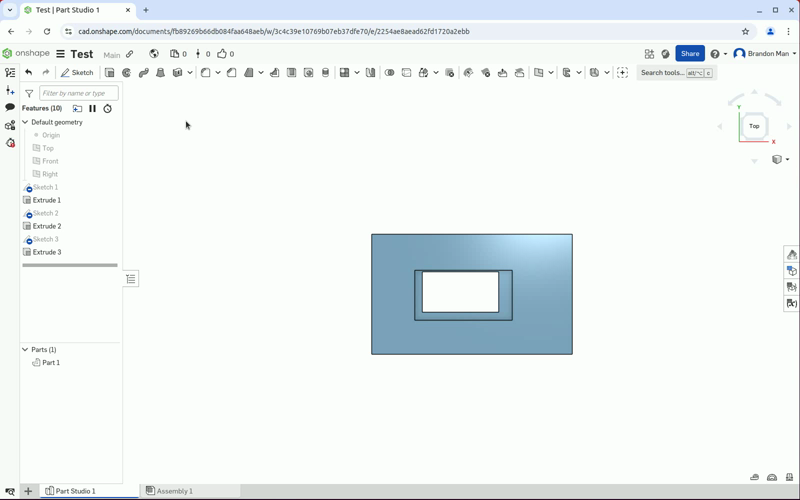
key(shift+7)
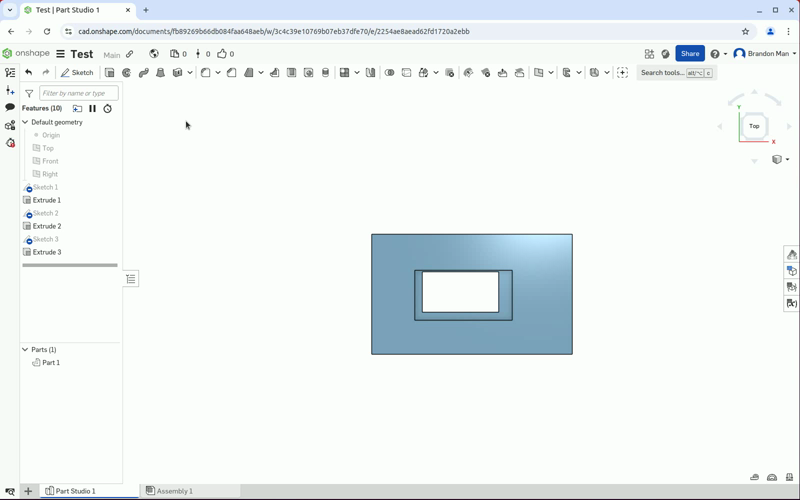
key(up, 3)
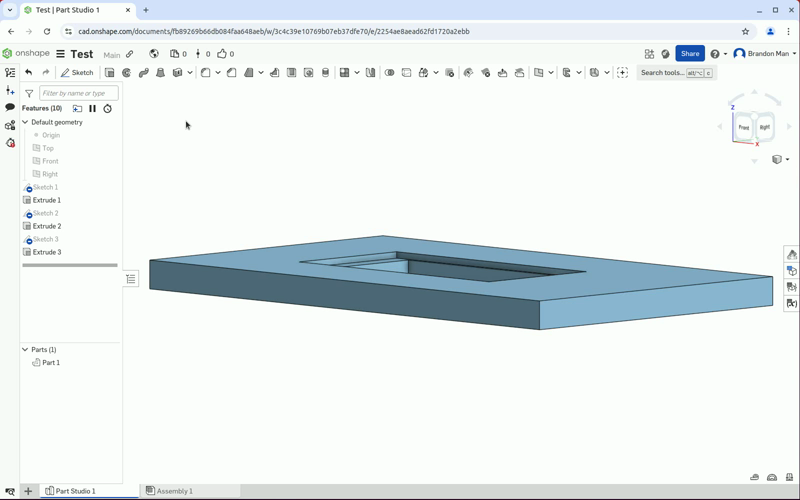
key(left, 3)
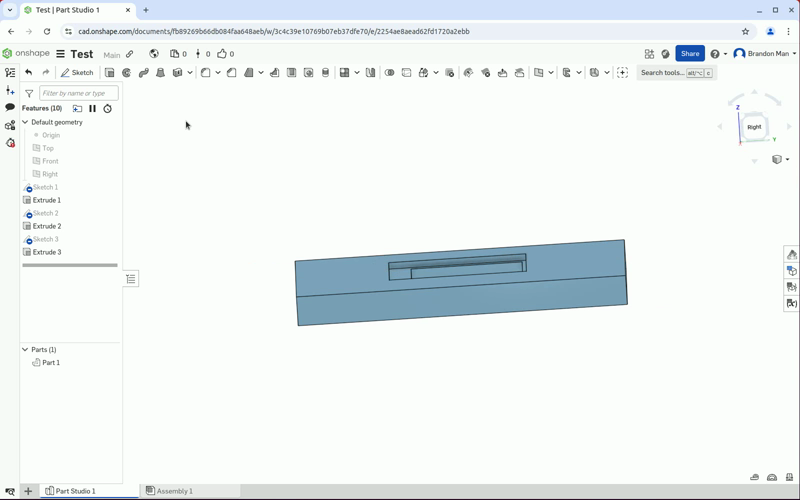
key(right, 3)
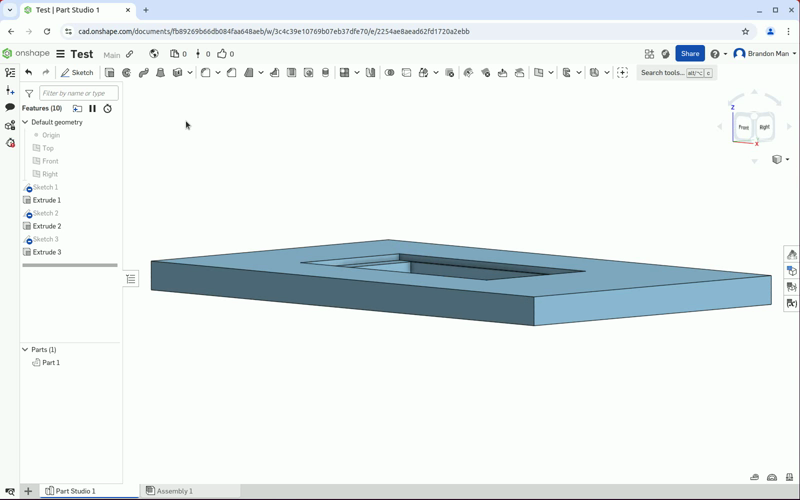
key(down, 3)
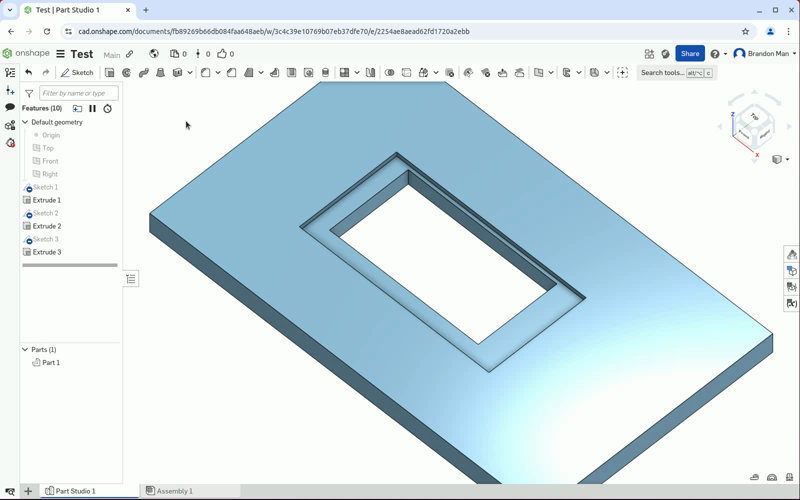
mouse_move(73, 189)
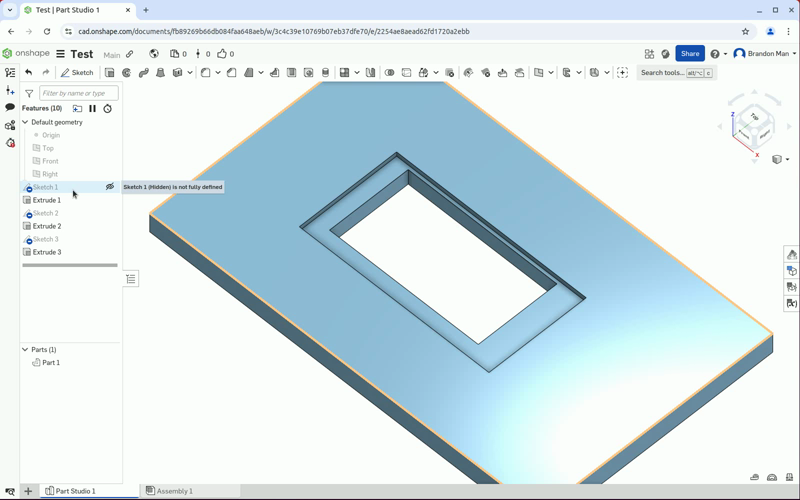
click(73, 189)